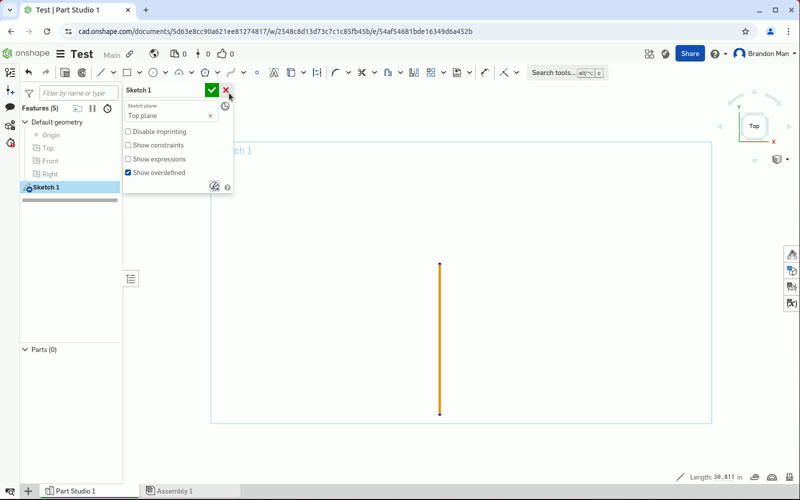
key(shift+h)
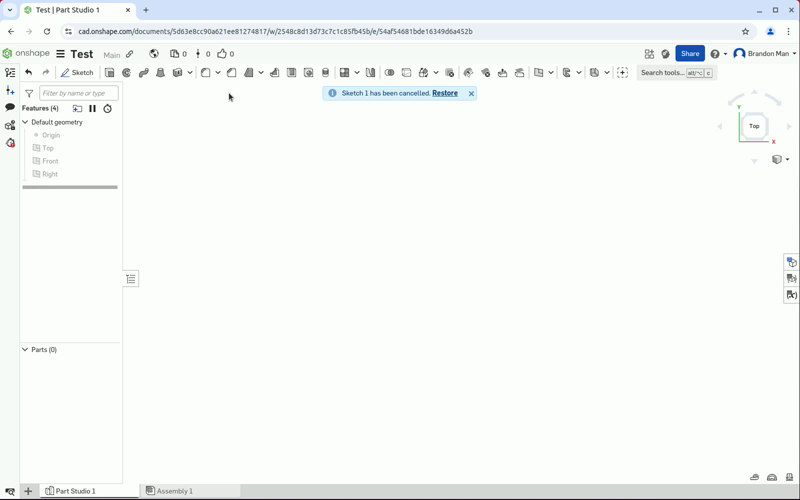
mouse_move(73, 352)
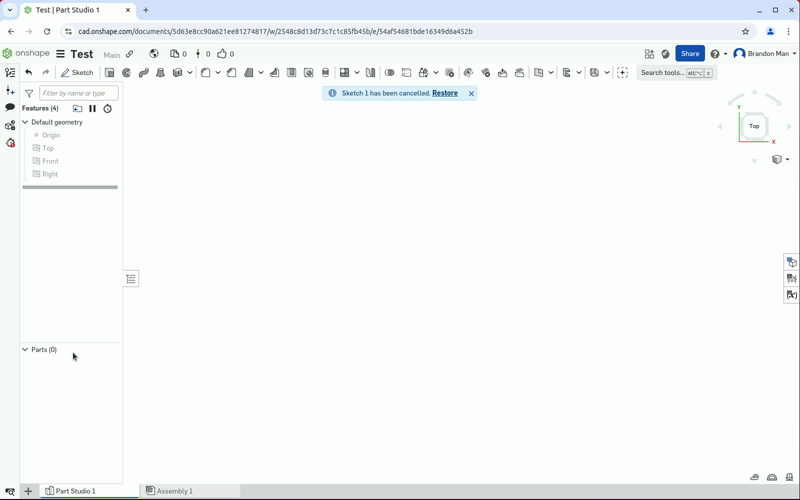
key(y)
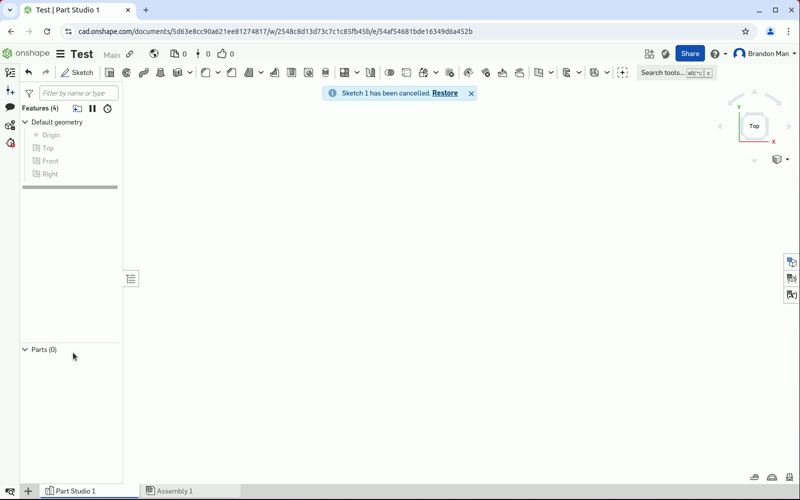
key(shift+p)
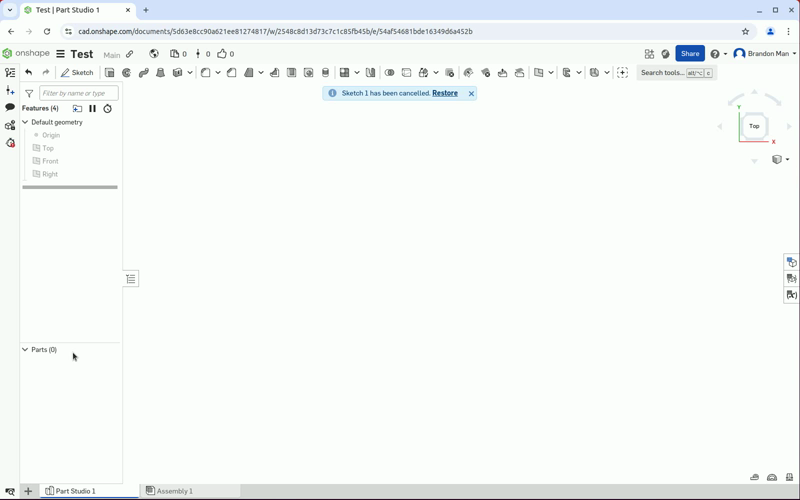
key(space)
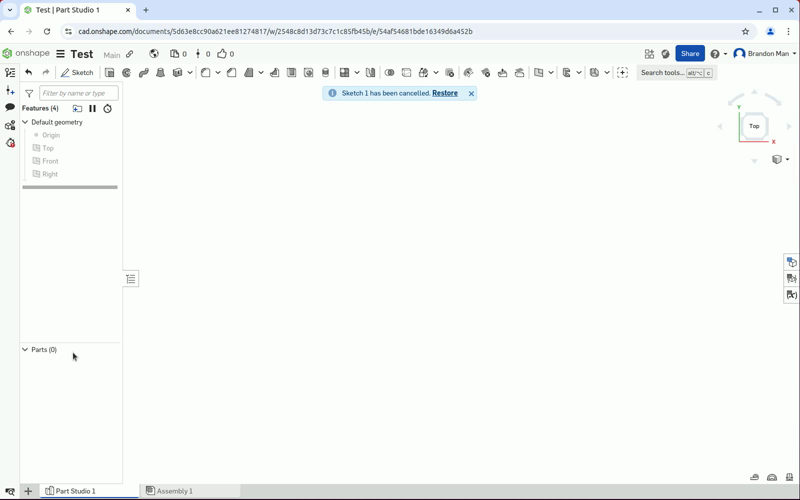
key_down(shift)
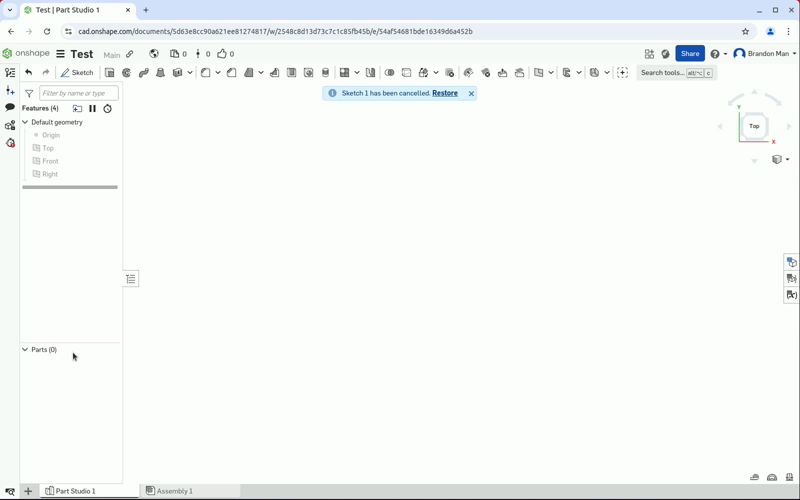
key(up)
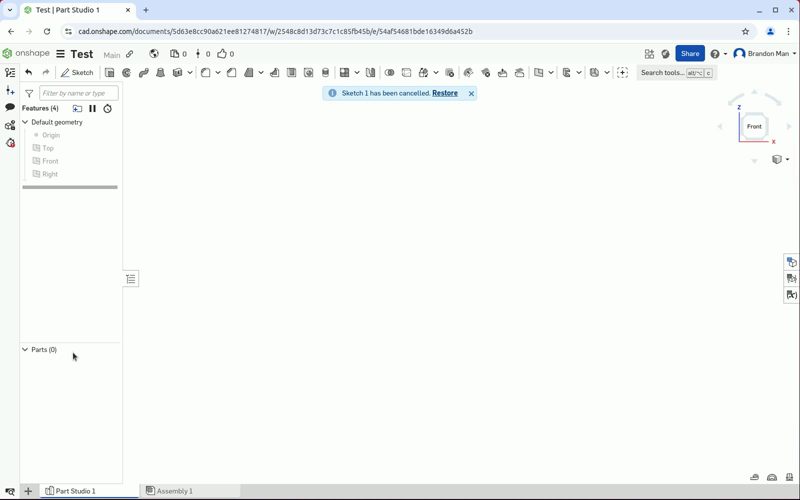
key_up(shift)
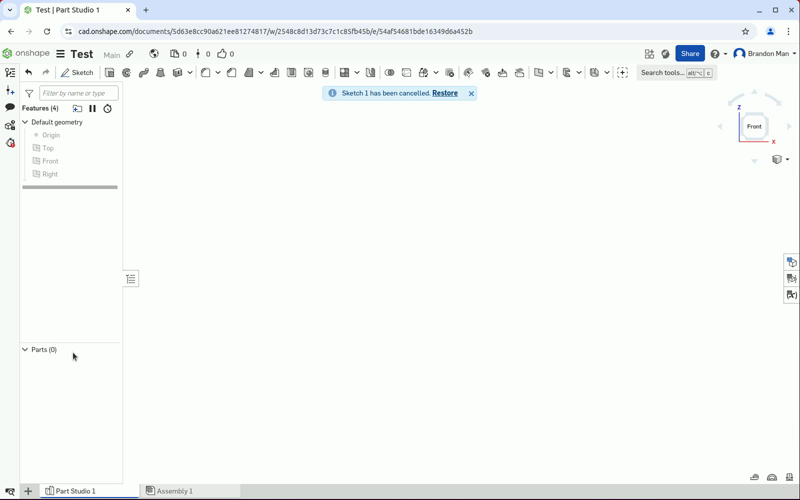
key(space)
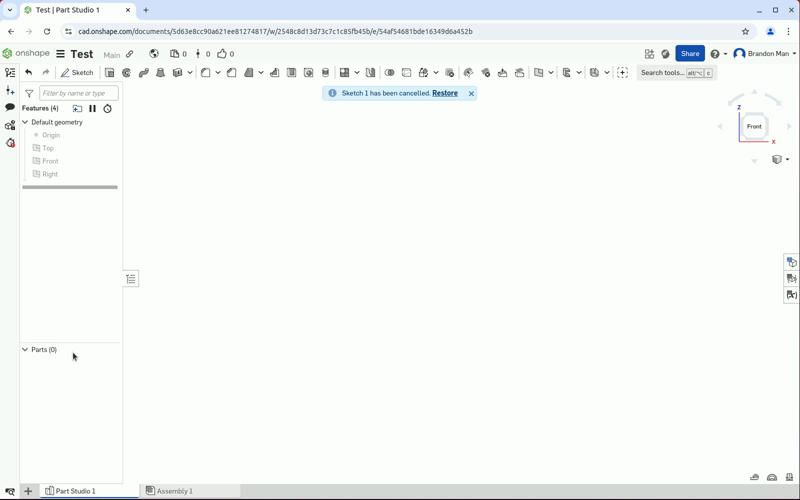
key_down(shift)
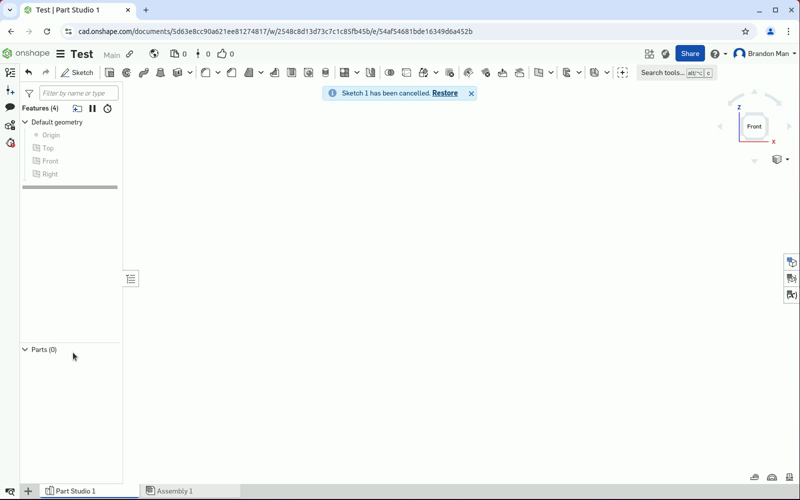
key(left)
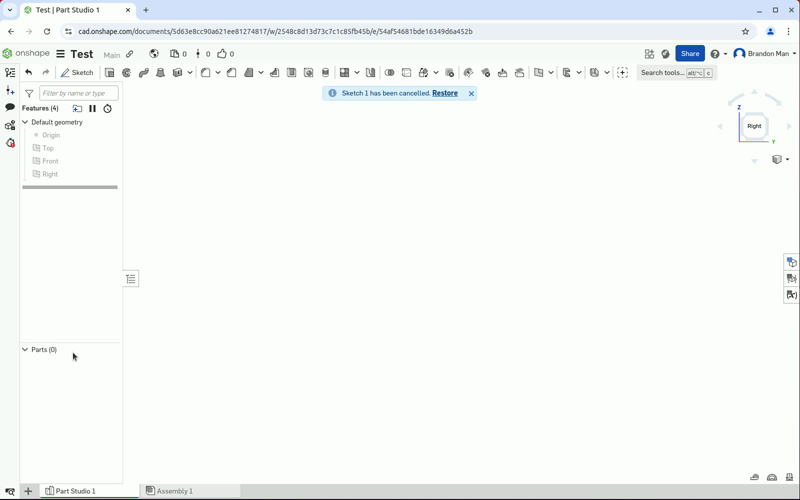
key_up(shift)
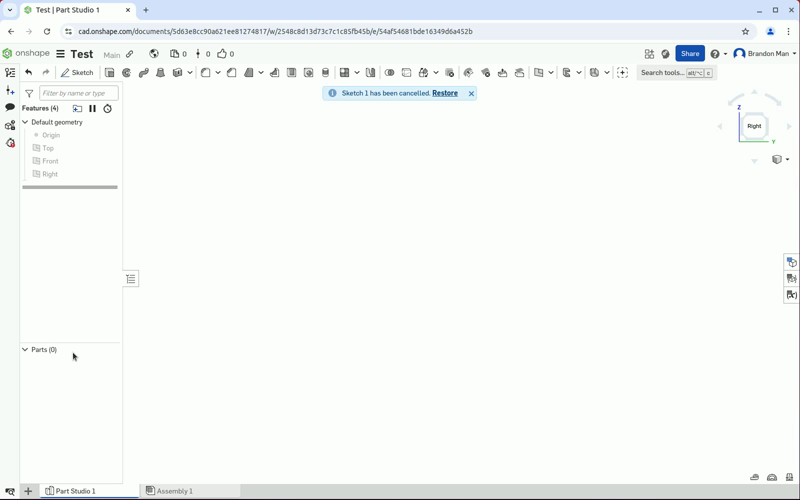
mouse_move(73, 352)
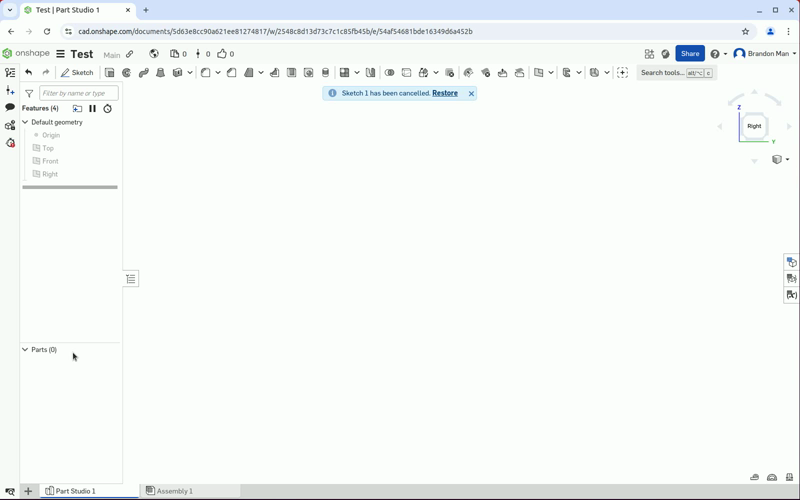
key(shift+y)
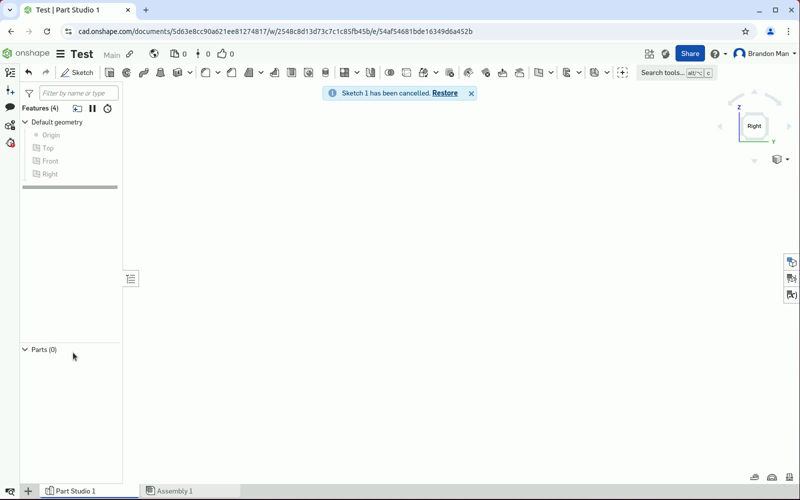
key(shift+s)
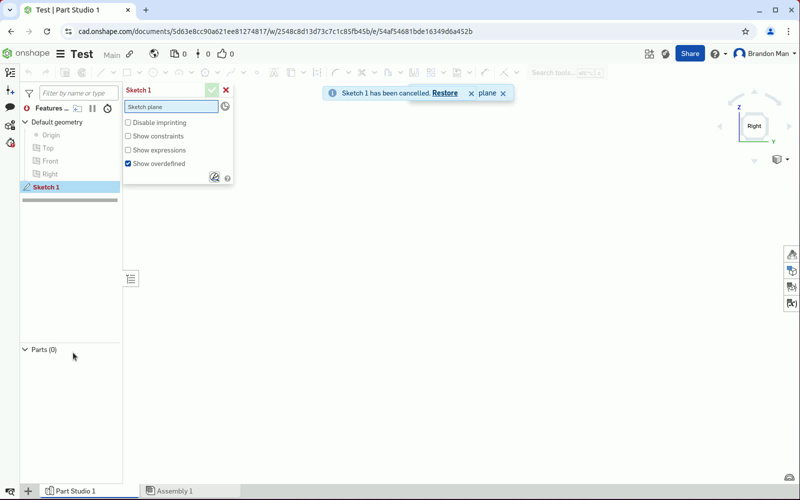
mouse_move(73, 176)
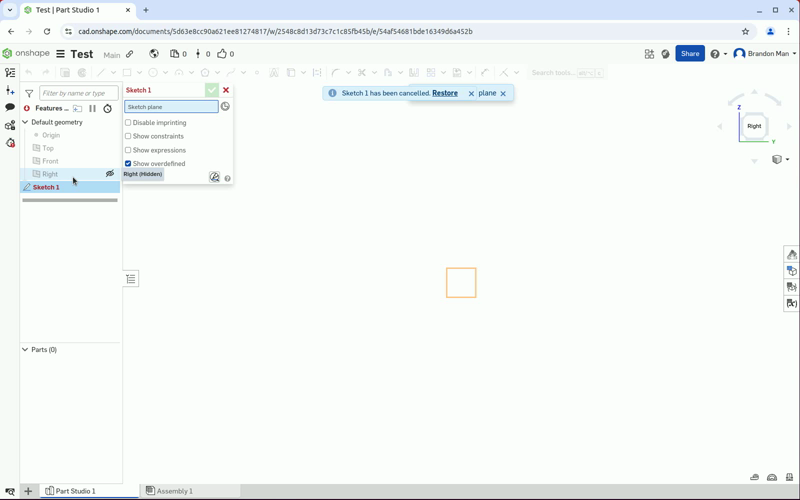
click(73, 176)
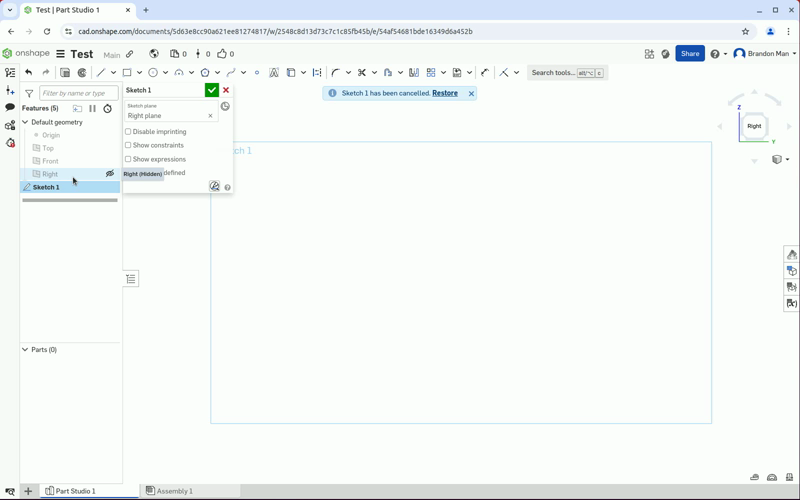
mouse_move(73, 352)
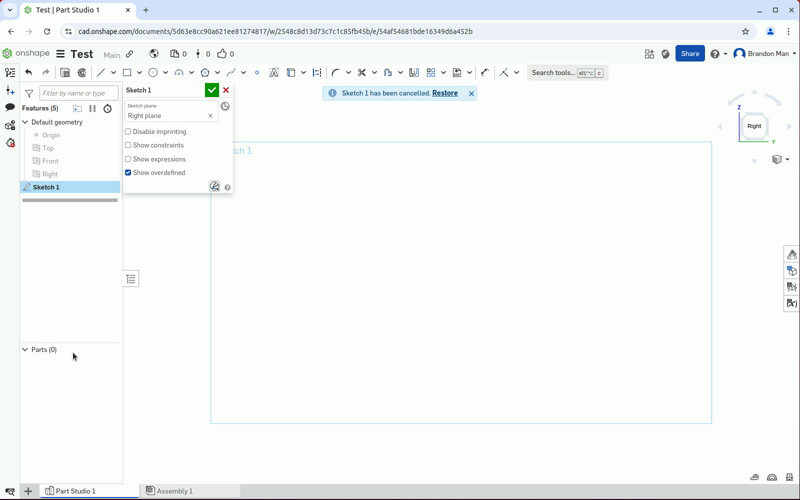
key(y)
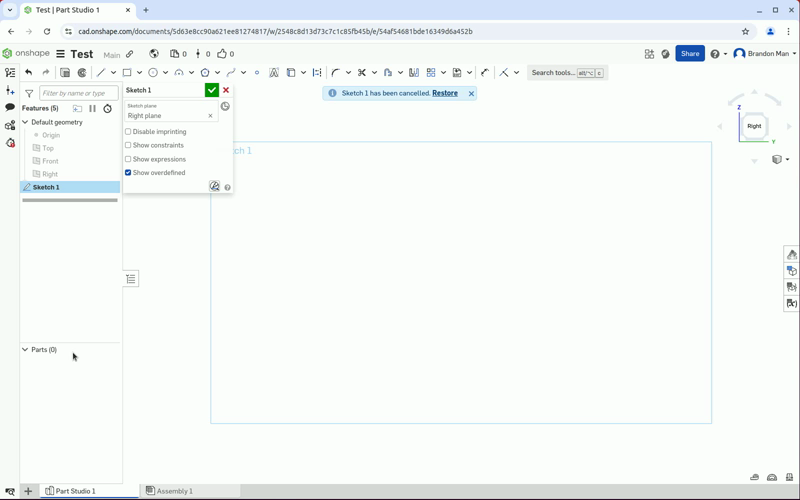
key(l)
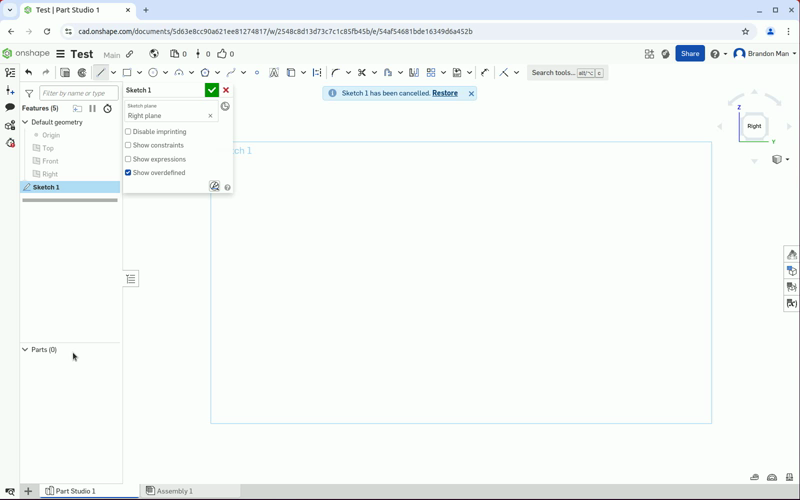
key_down(shift)
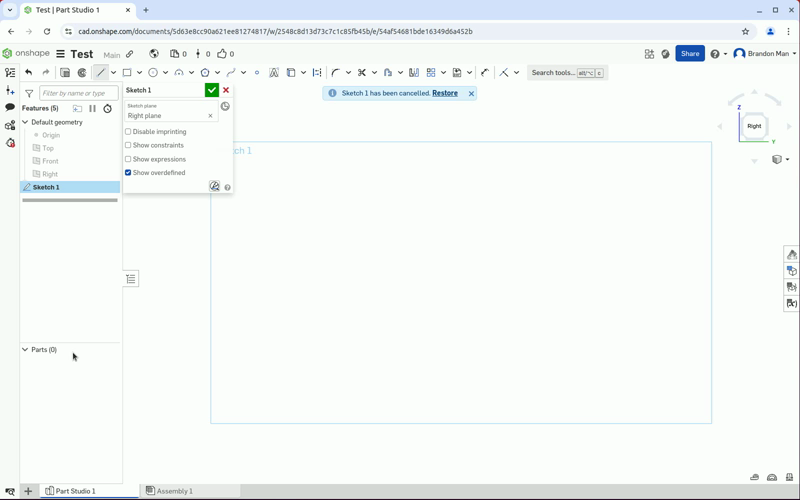
mouse_move(460, 282)
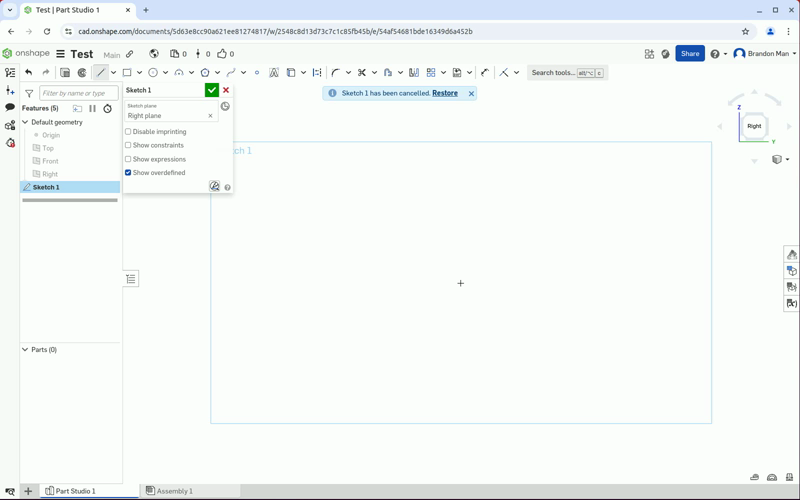
click(460, 282)
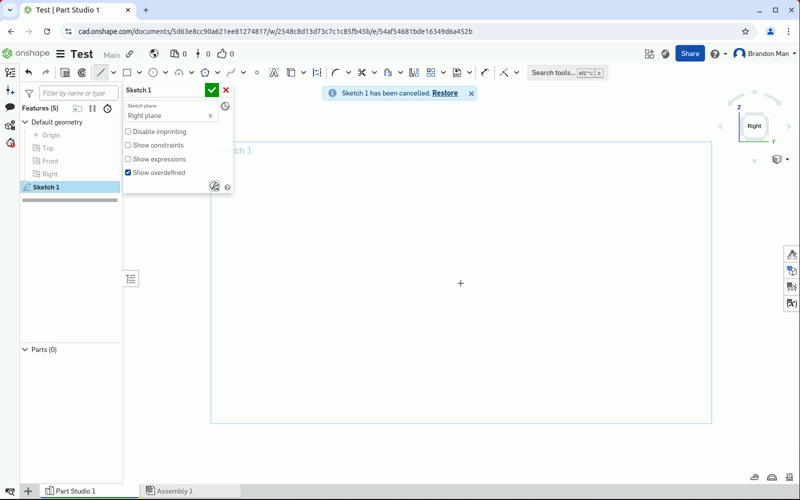
key_up(shift)
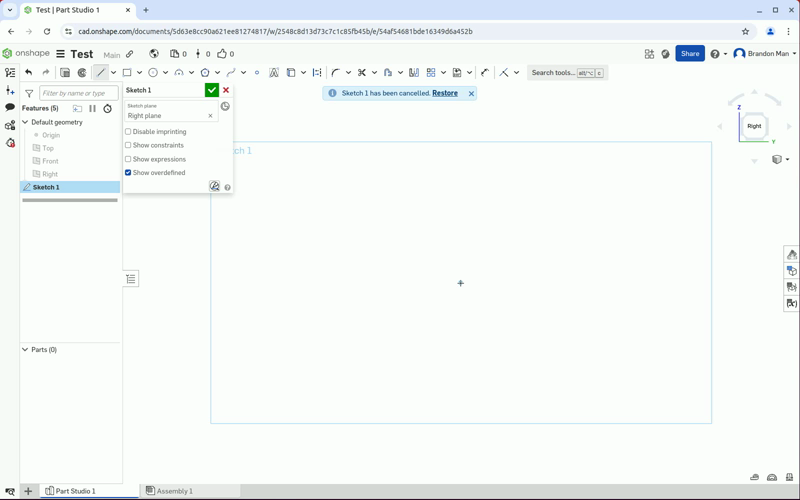
key_down(shift)
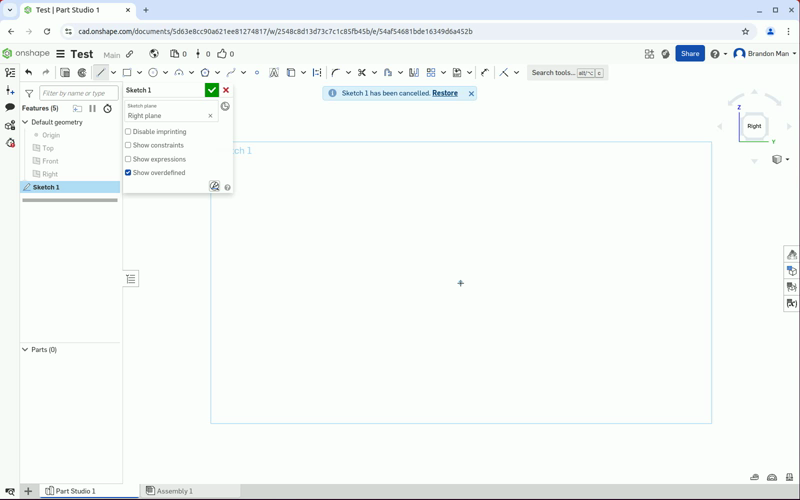
mouse_move(536, 282)
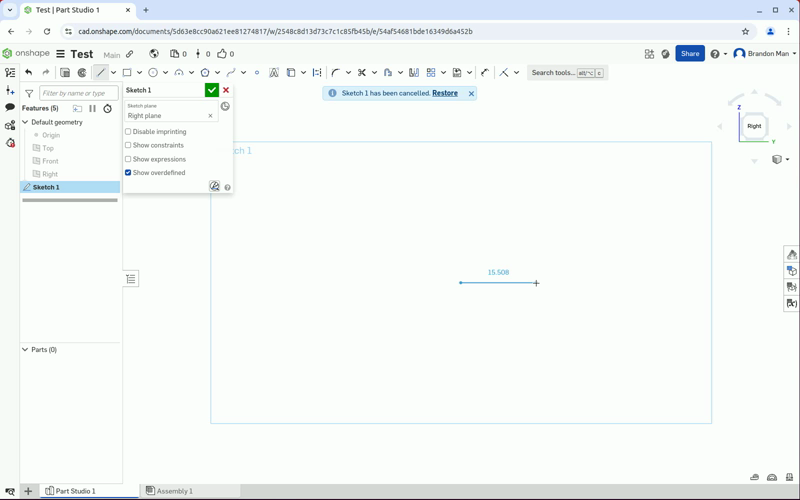
click(536, 282)
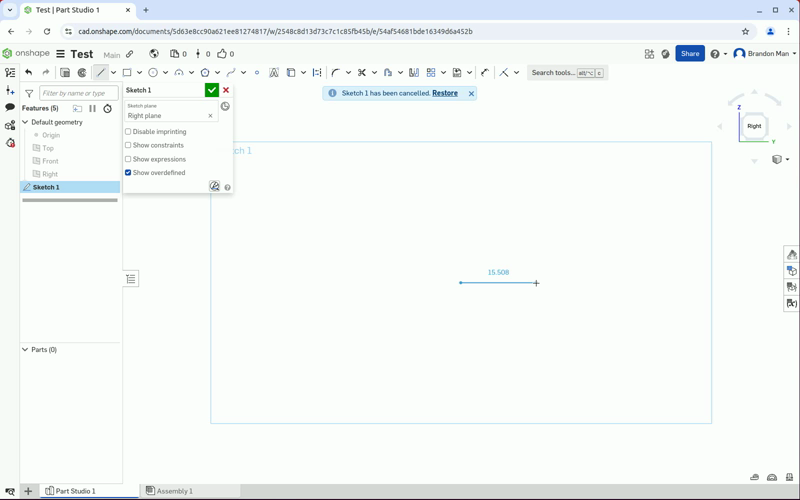
key_up(shift)
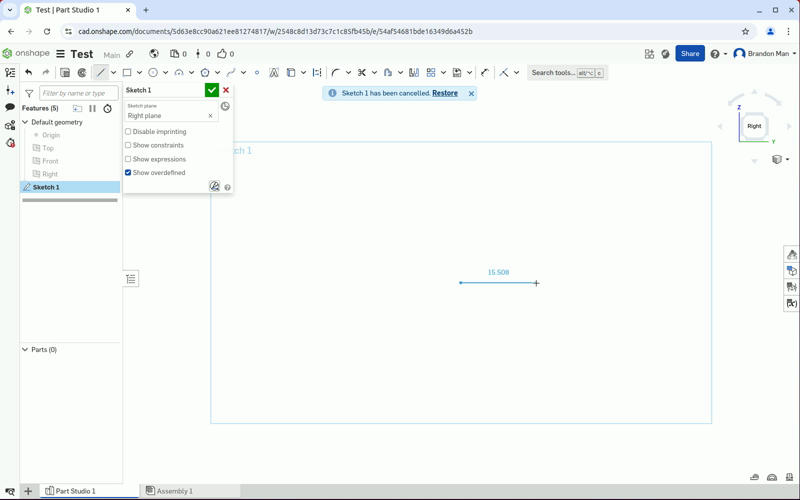
key_down(shift)
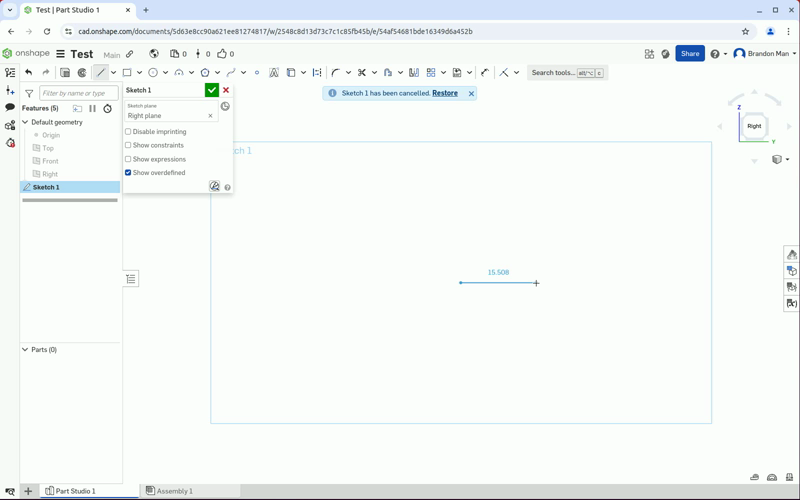
mouse_move(566, 282)
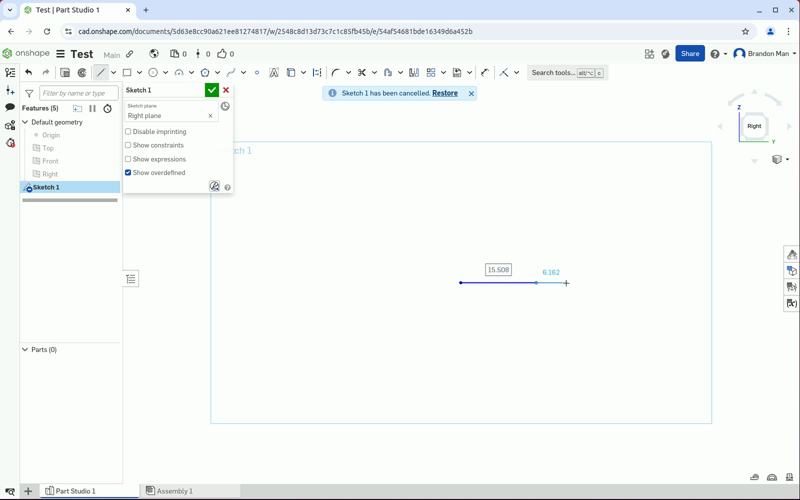
mouse_move(536, 244)
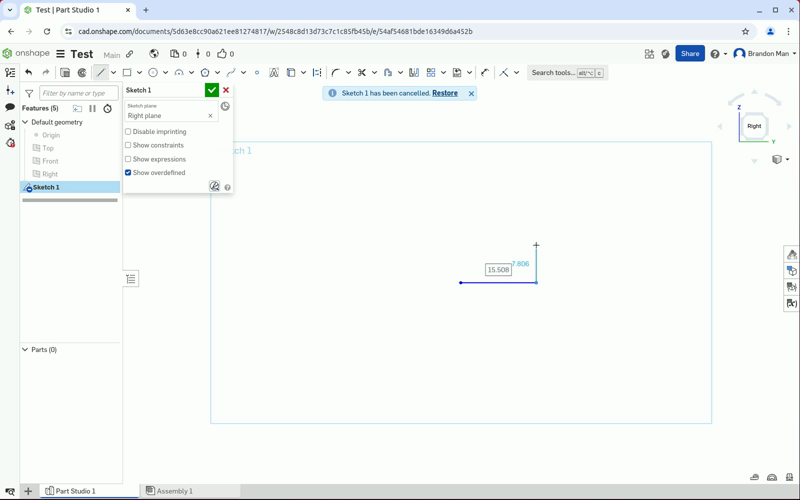
click(536, 244)
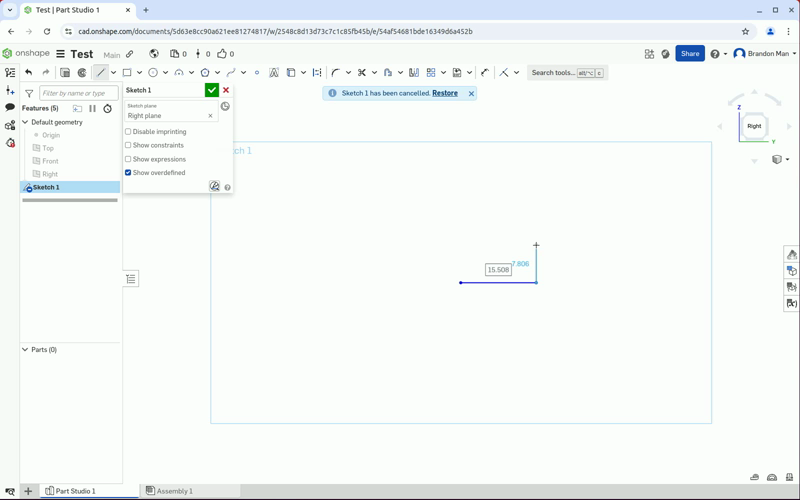
key_up(shift)
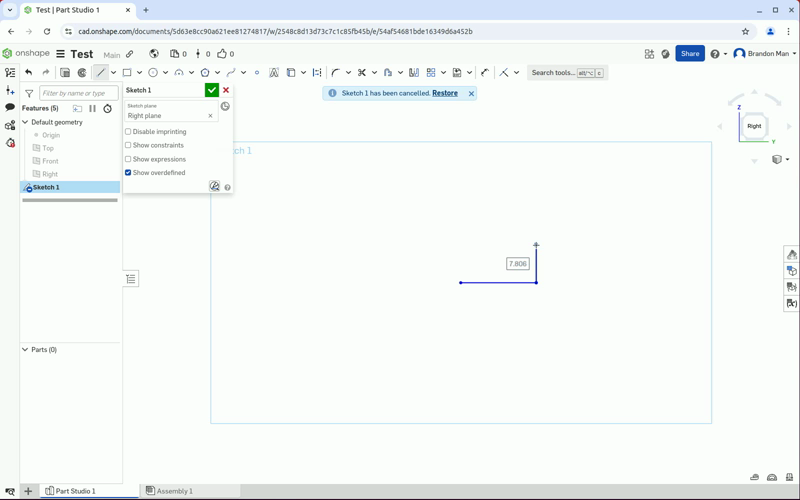
key(esc)
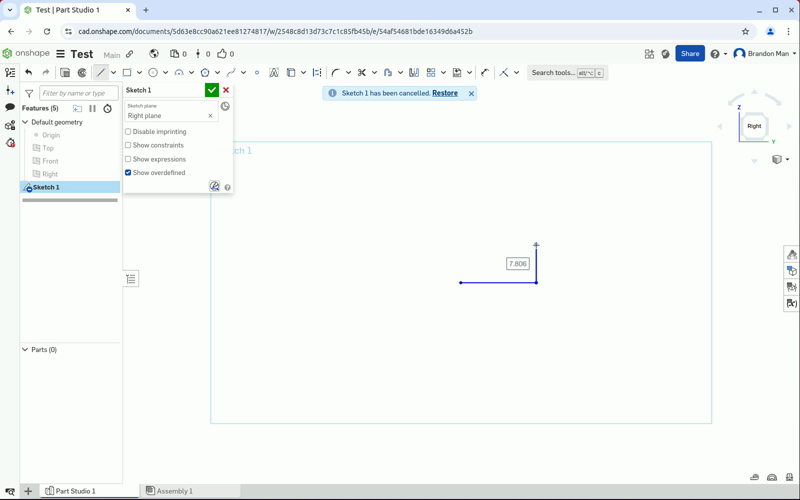
key(a)
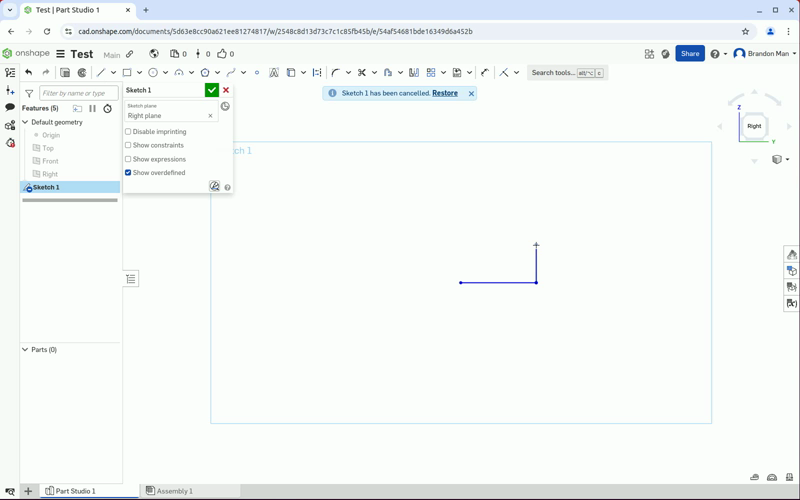
mouse_move(536, 244)
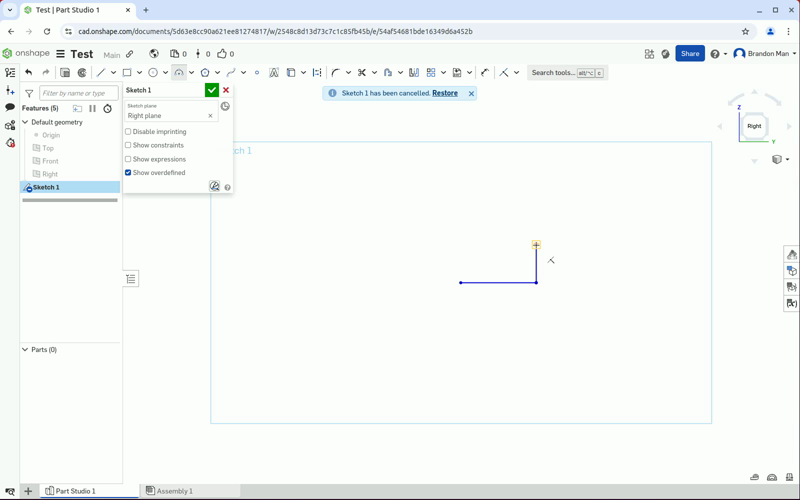
click(536, 244)
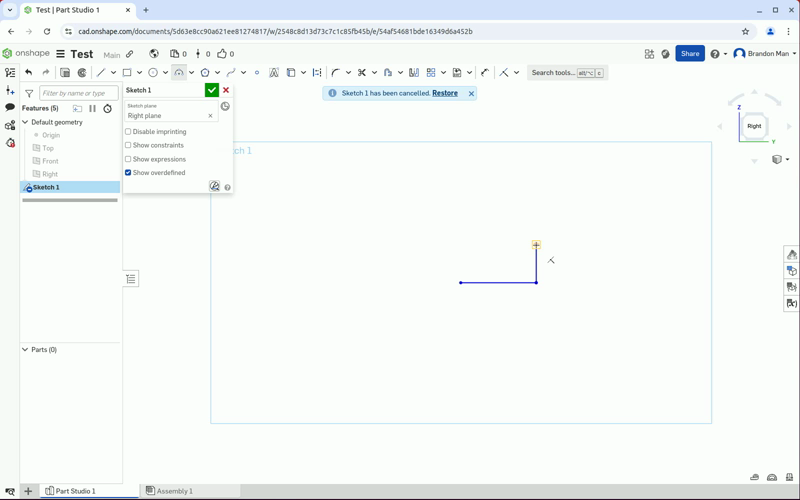
key_down(shift)
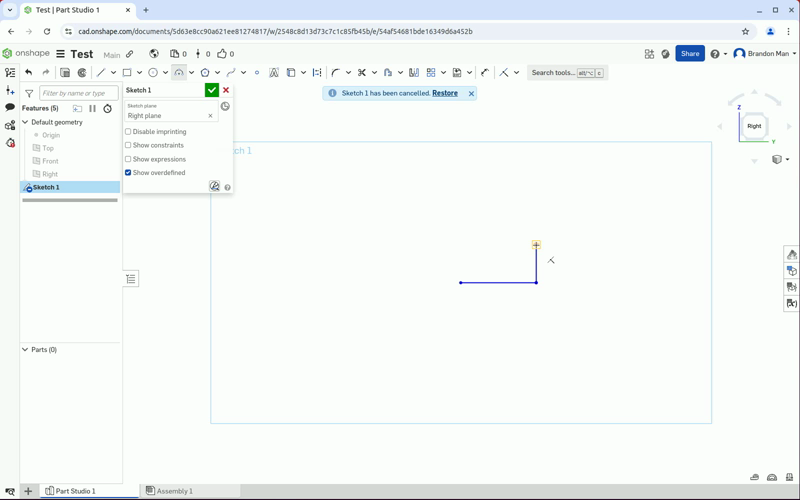
mouse_move(460, 244)
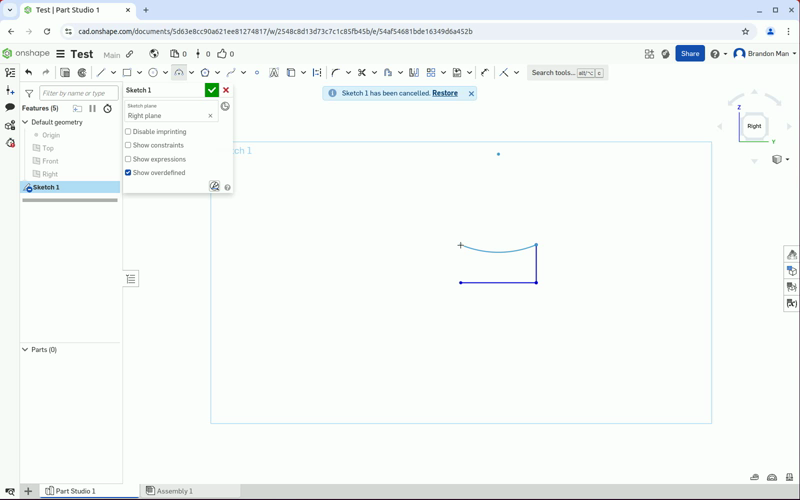
click(460, 244)
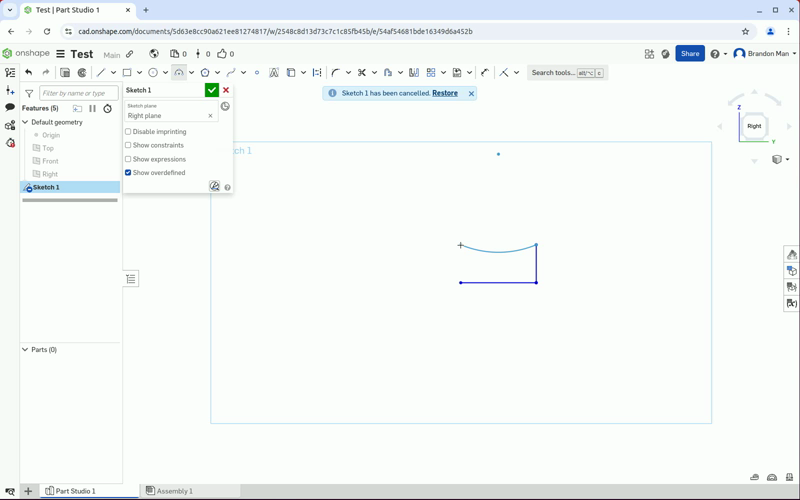
mouse_move(498, 207)
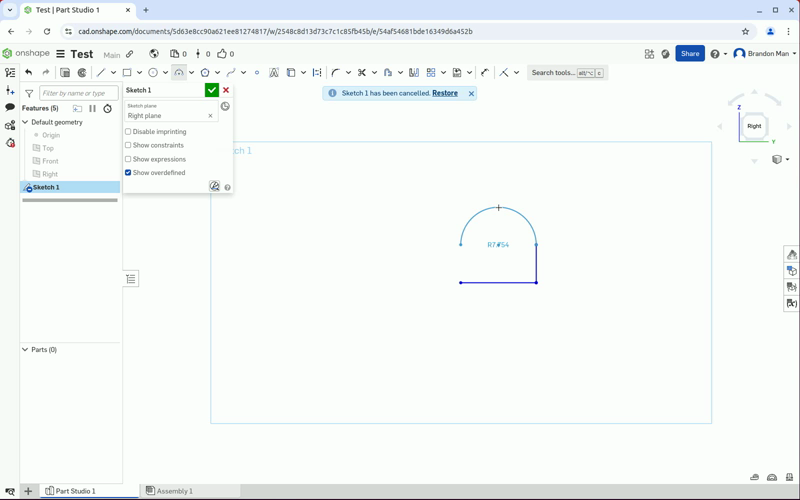
click(498, 207)
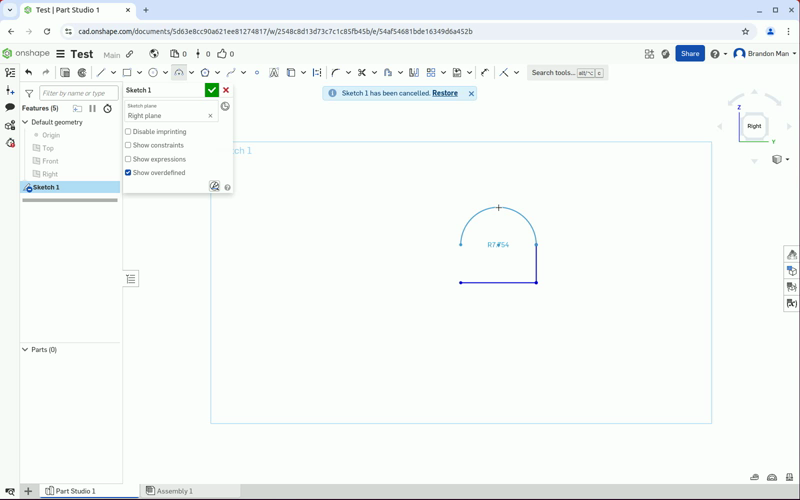
key_up(shift)
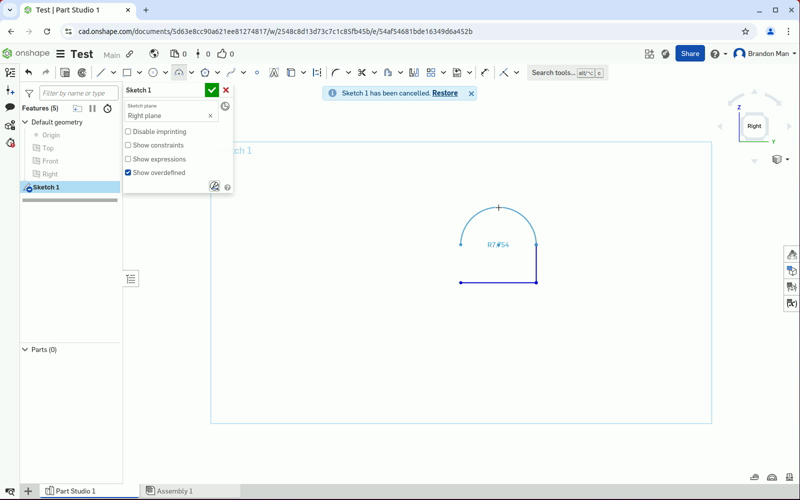
key(esc)
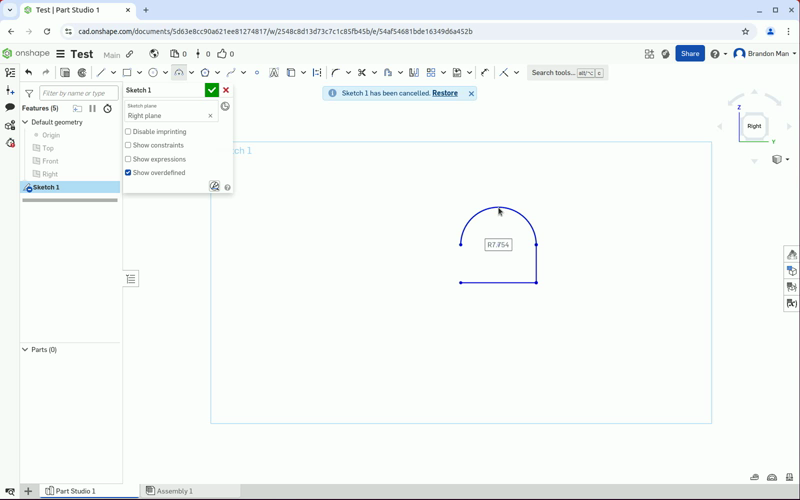
key(l)
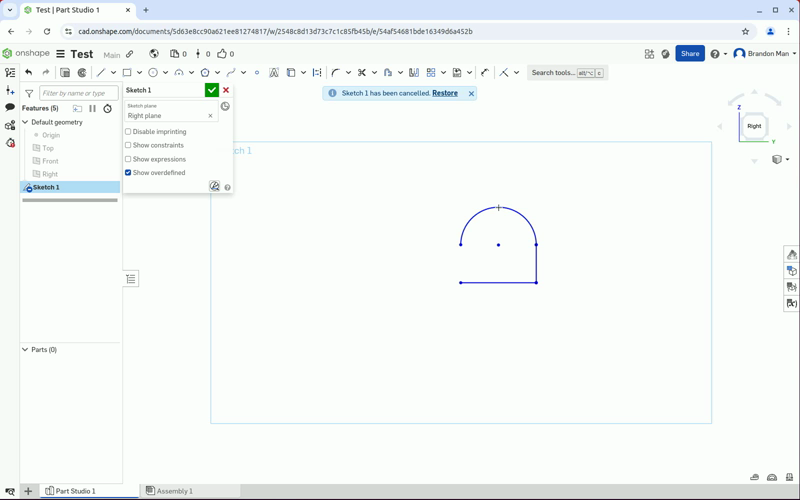
mouse_move(460, 244)
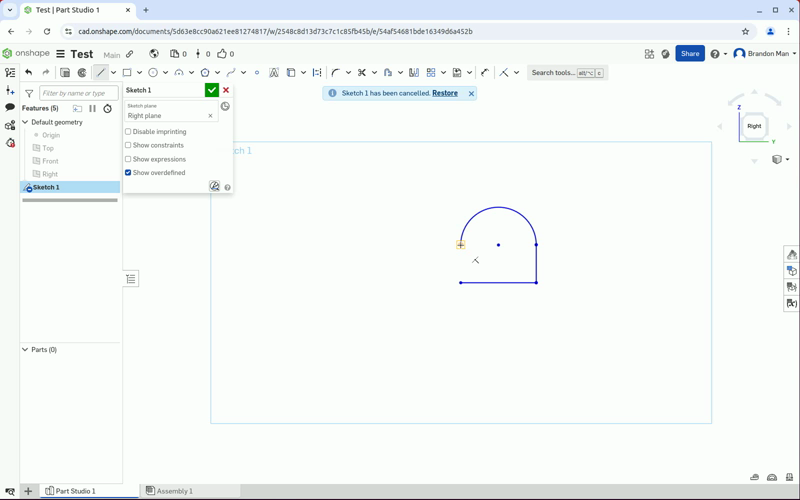
click(460, 244)
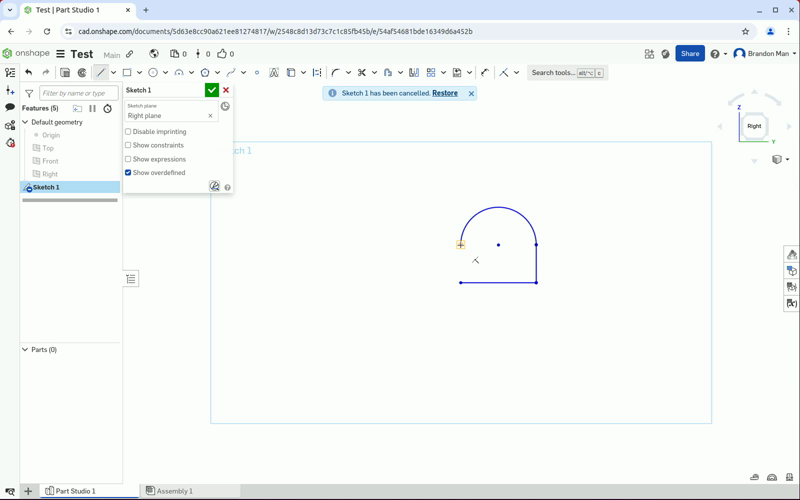
mouse_move(490, 244)
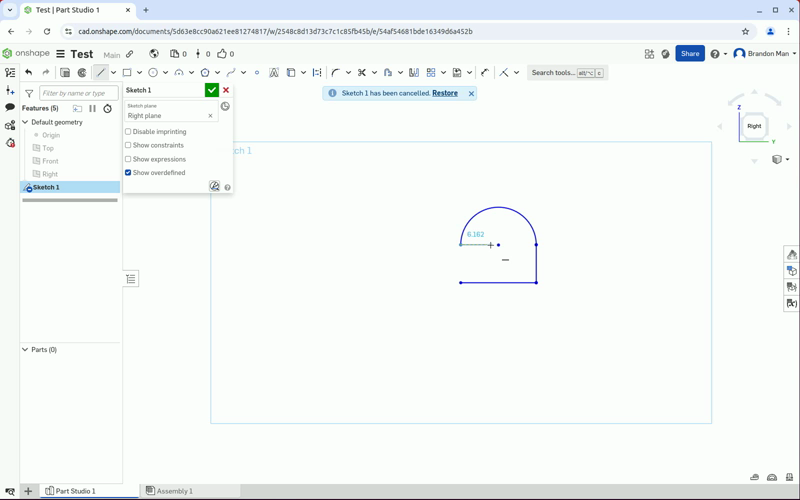
key_down(shift)
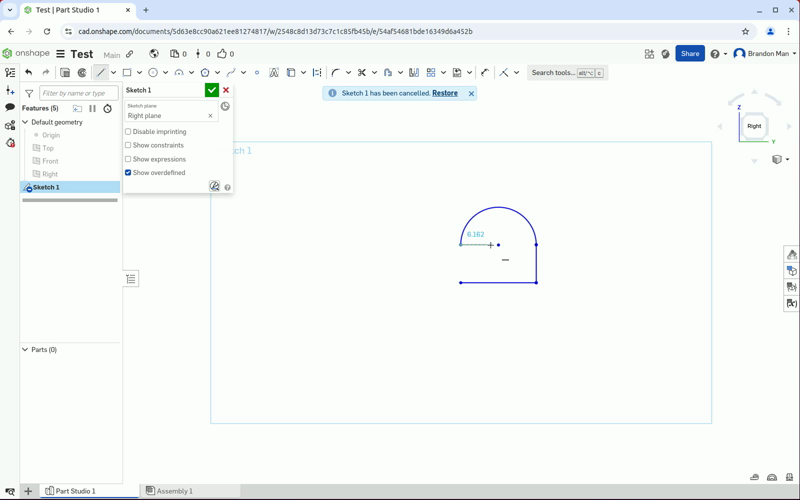
mouse_move(460, 282)
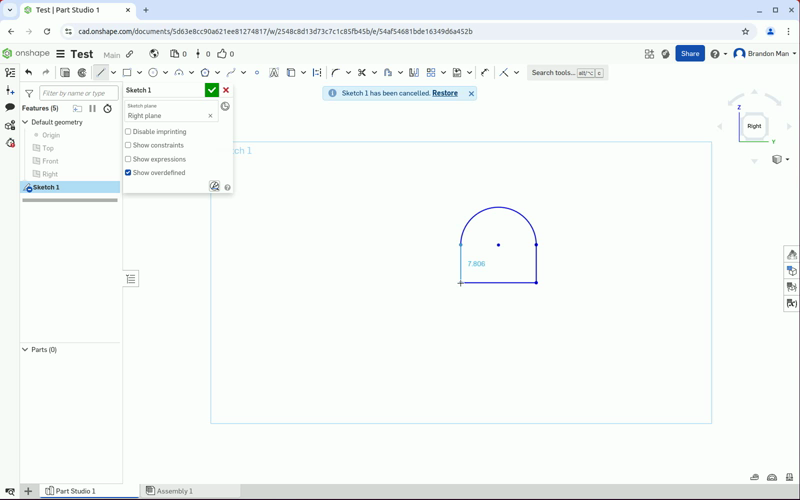
key_up(shift)
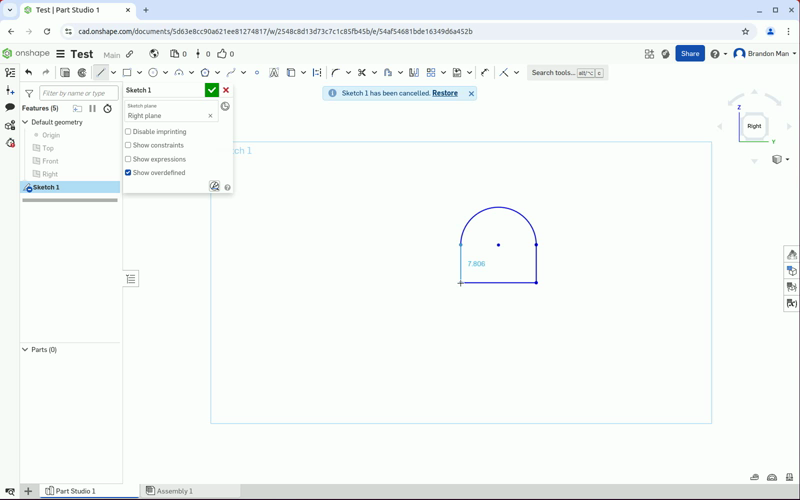
click(460, 282)
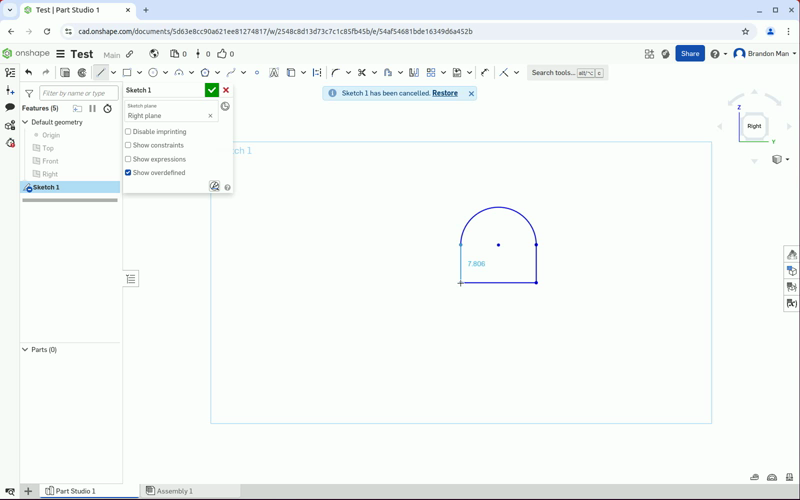
key(esc)
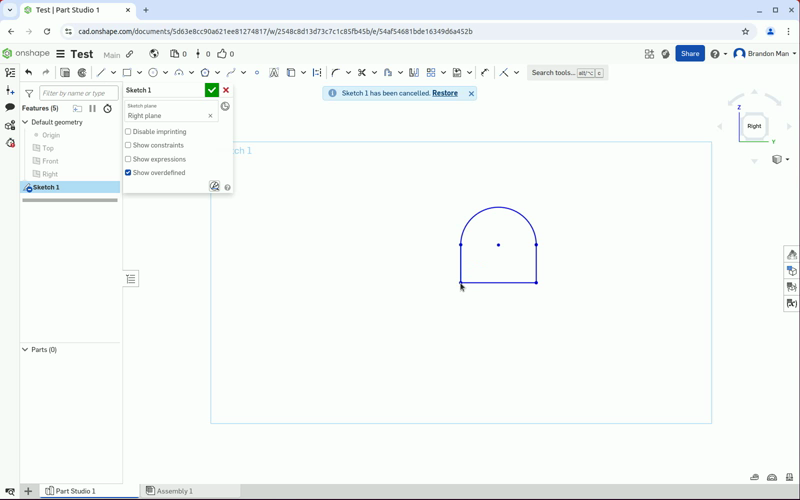
mouse_move(489, 229)
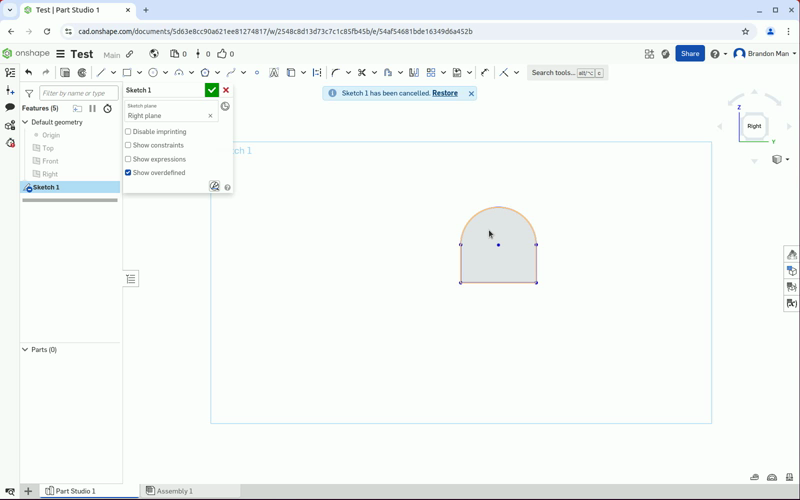
click(489, 229)
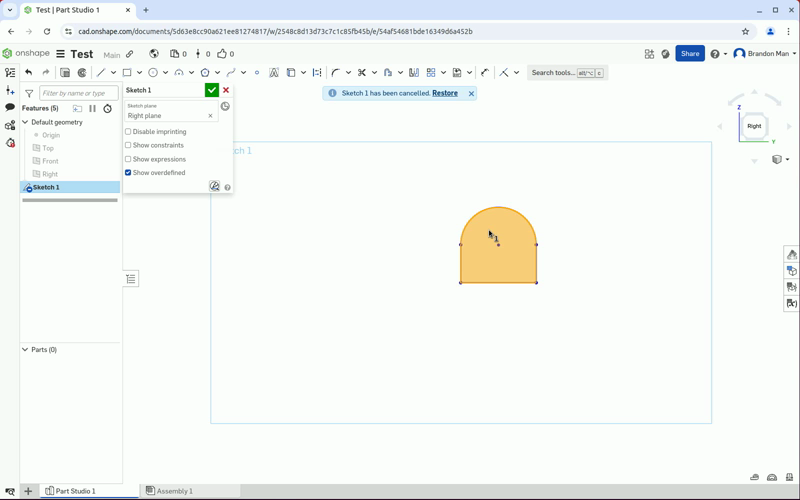
mouse_move(73, 352)
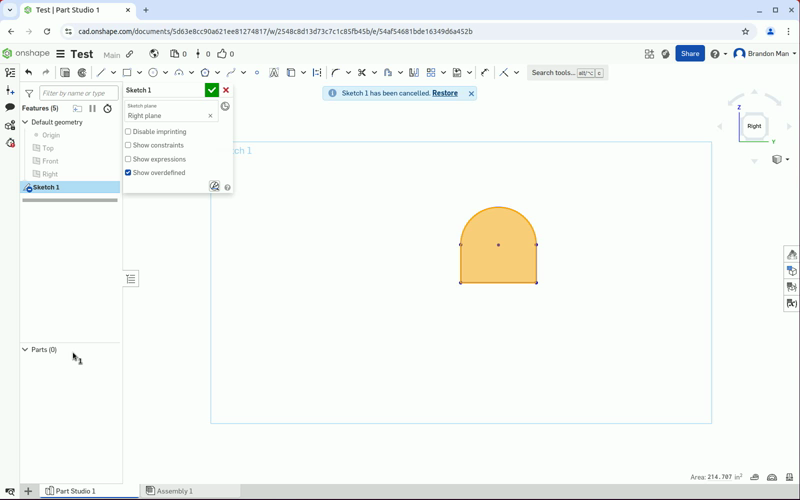
key(shift+y)
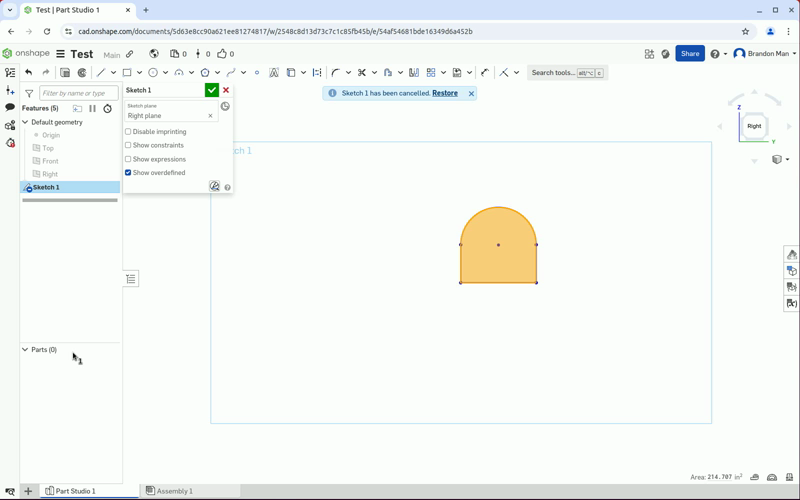
key(shift+e)
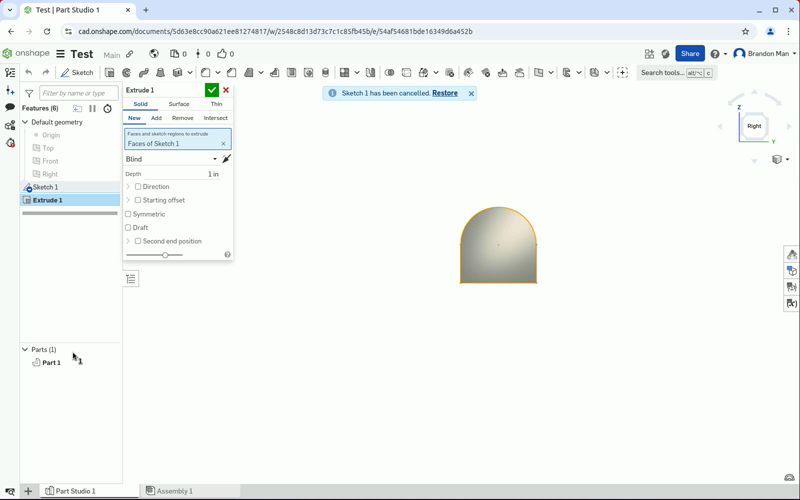
mouse_move(143, 106)
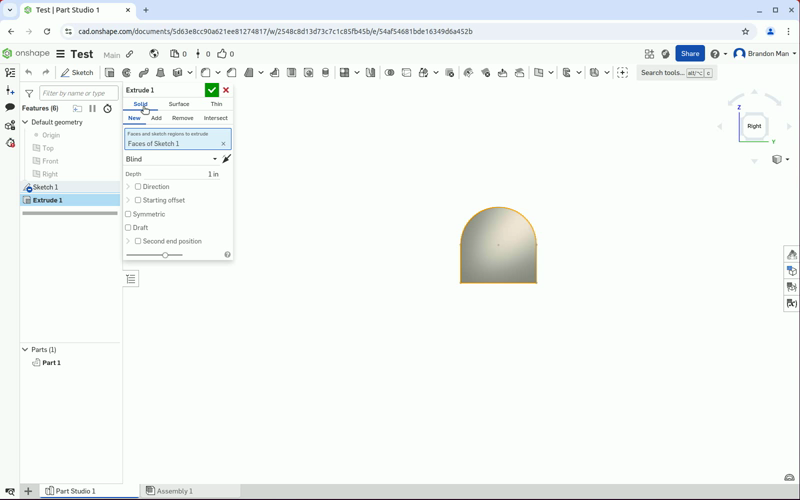
click(143, 106)
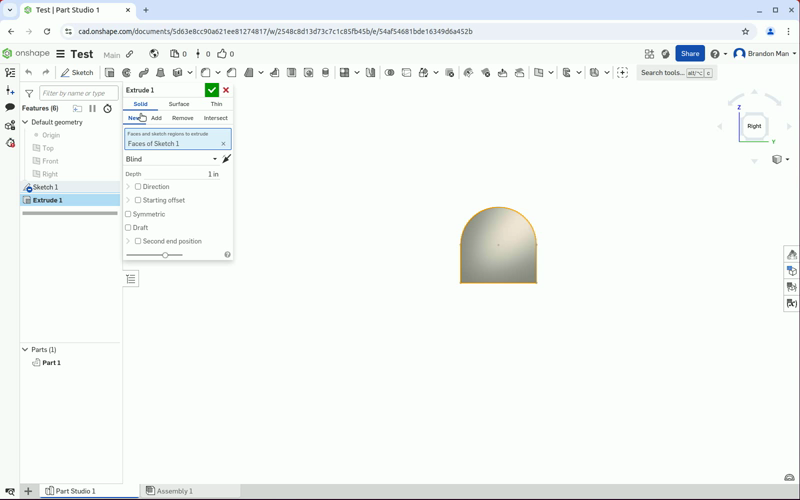
mouse_move(137, 120)
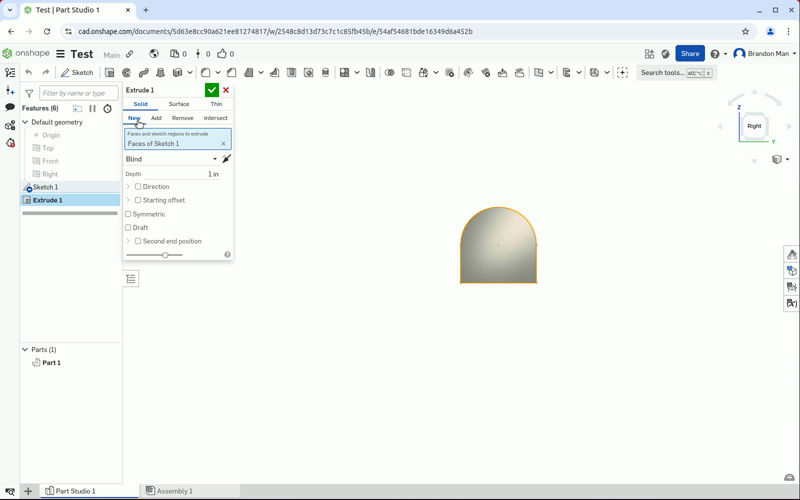
click(137, 120)
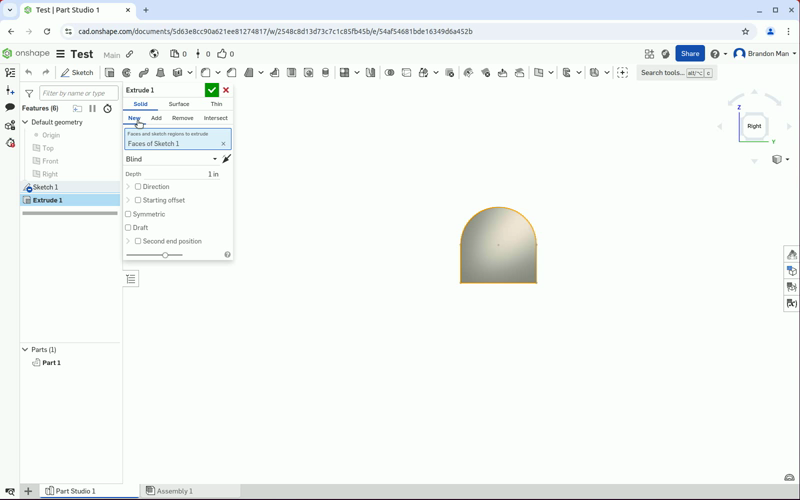
key(tab, 4)
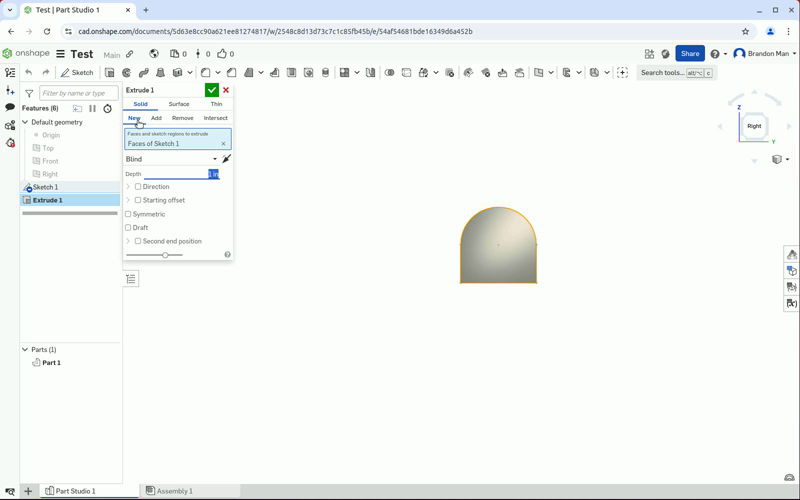
text(7.703)
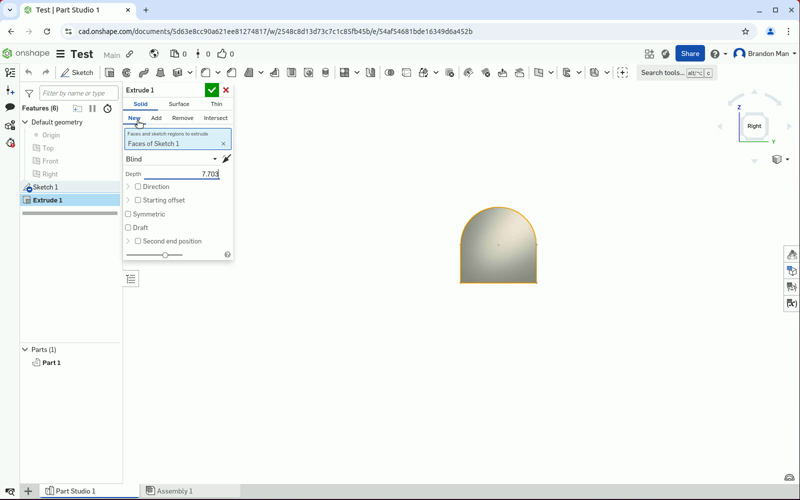
key(enter)
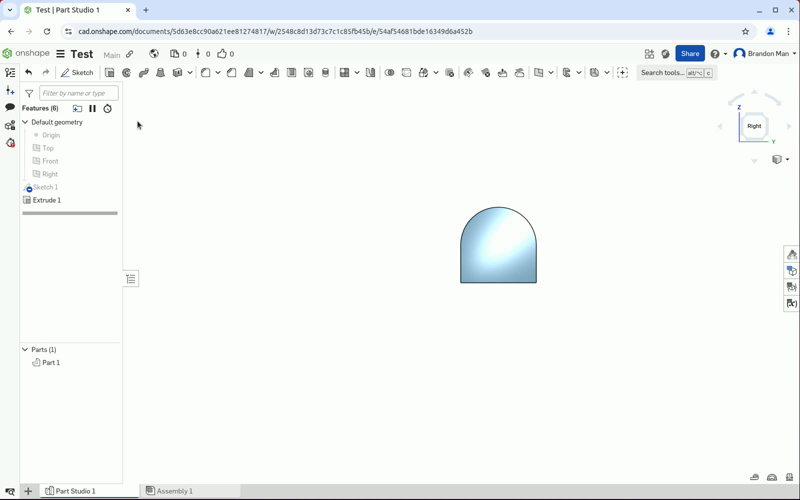
key(shift+h)
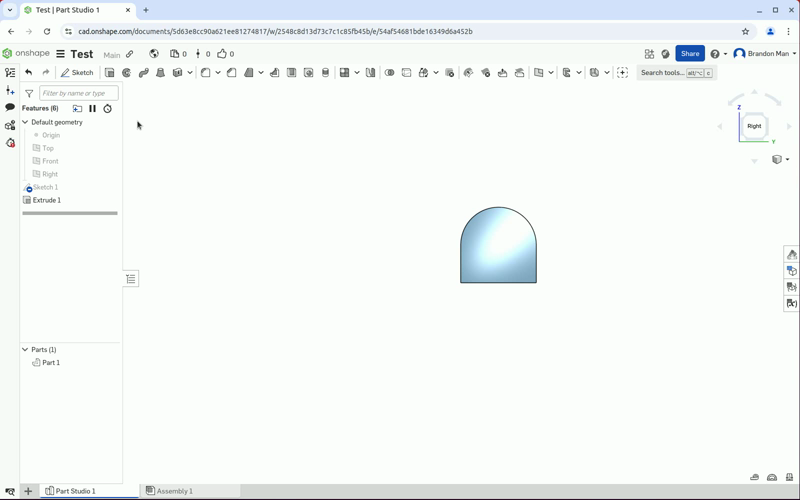
key(shift+h)
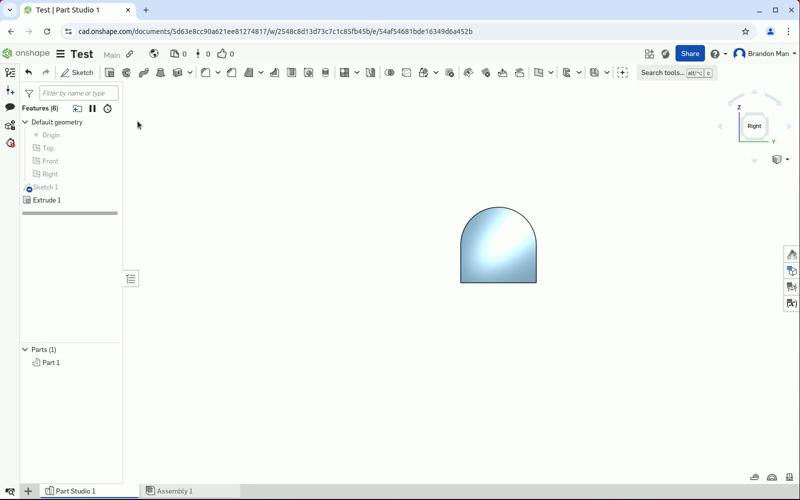
mouse_move(73, 189)
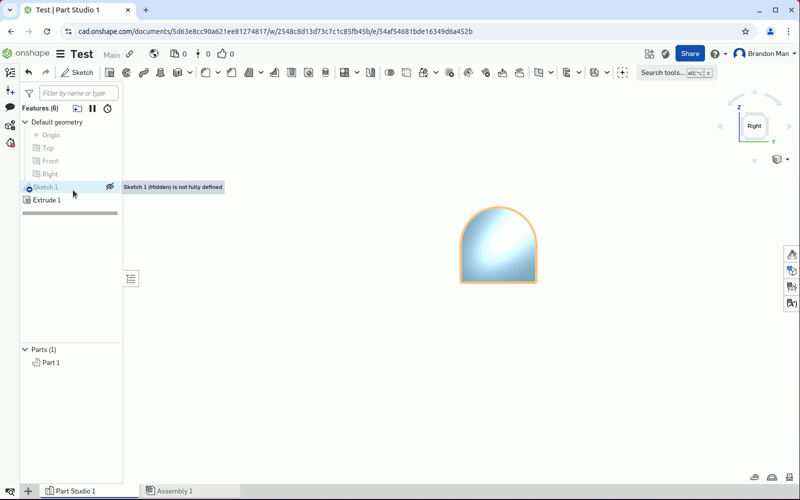
click(73, 189)
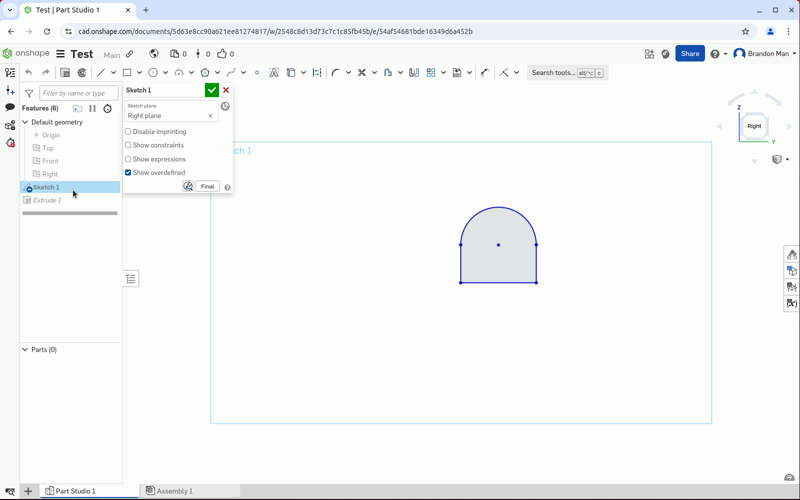
mouse_move(229, 92)
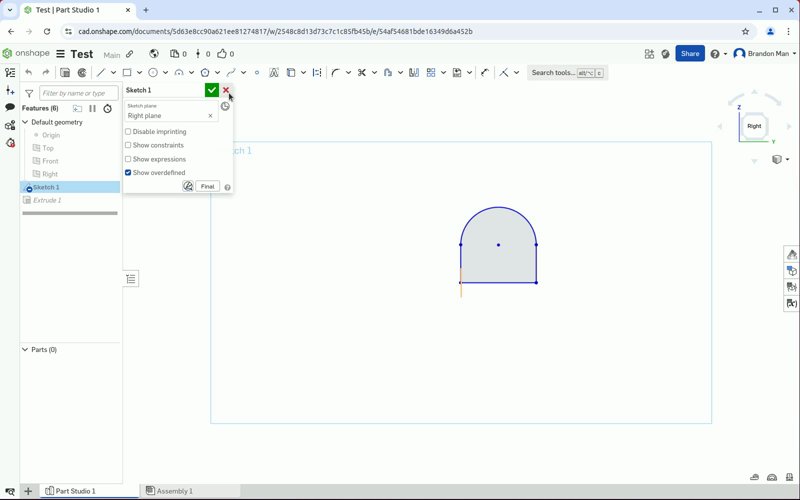
click(229, 92)
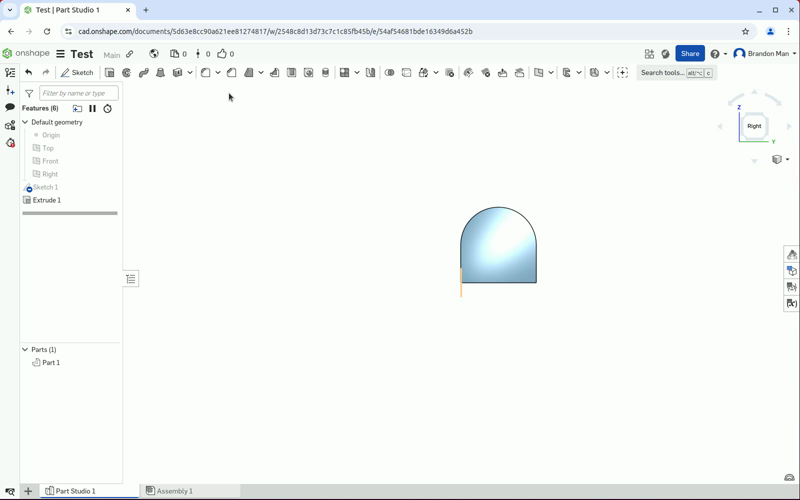
mouse_move(541, 75)
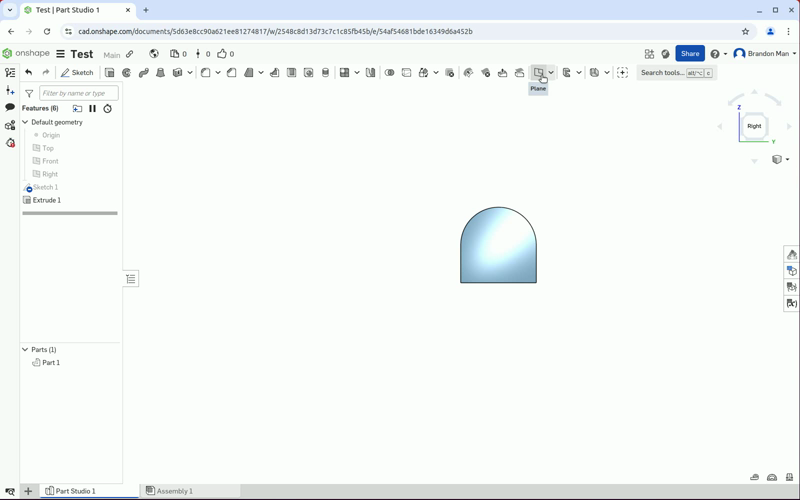
click(541, 75)
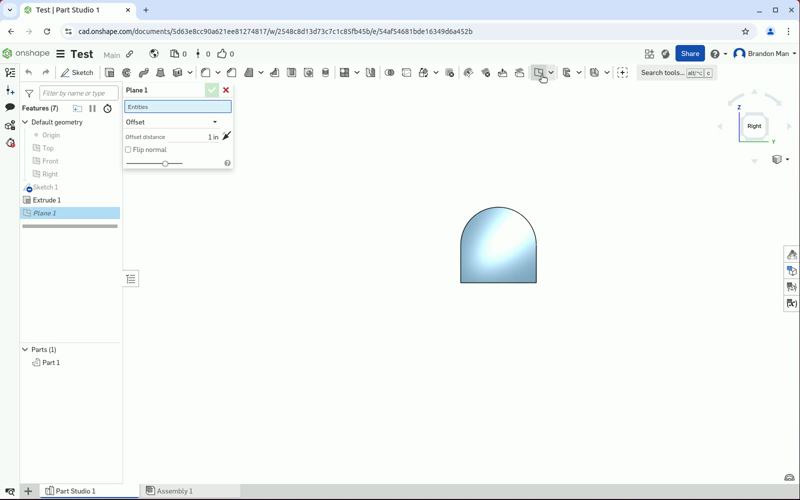
mouse_move(73, 176)
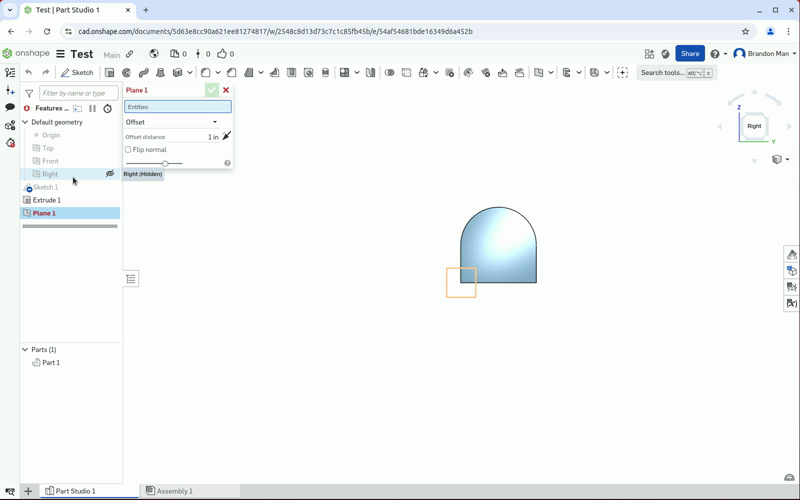
click(73, 176)
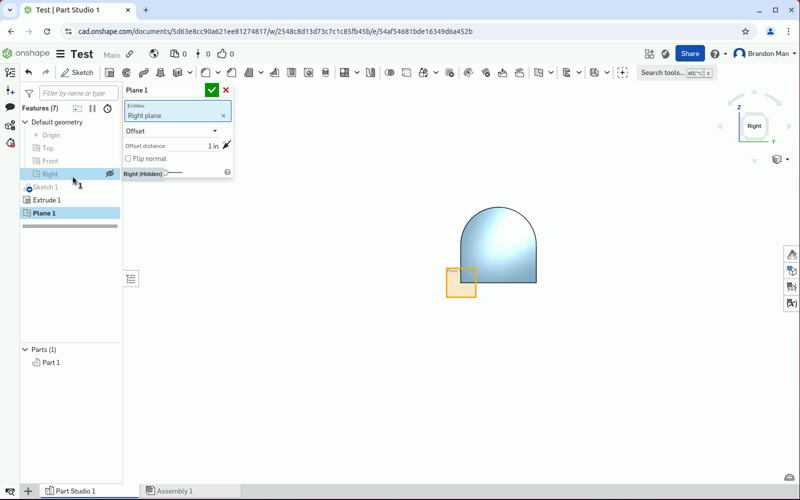
key(tab, 2)
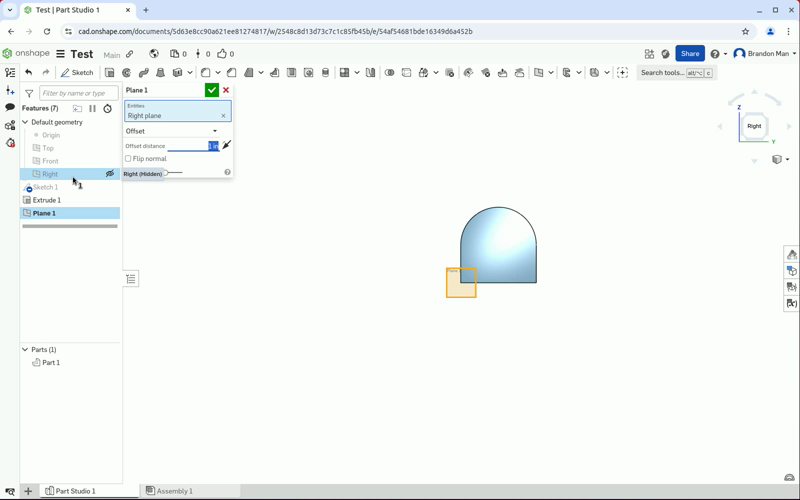
text(7.703)
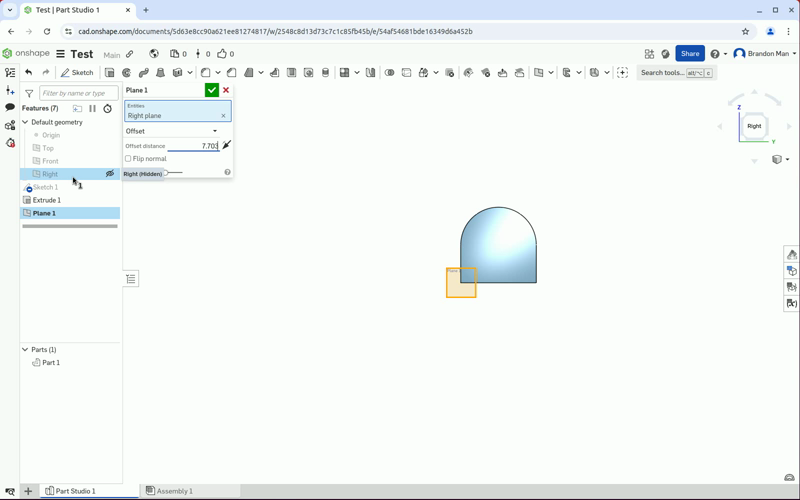
key(enter, 2)
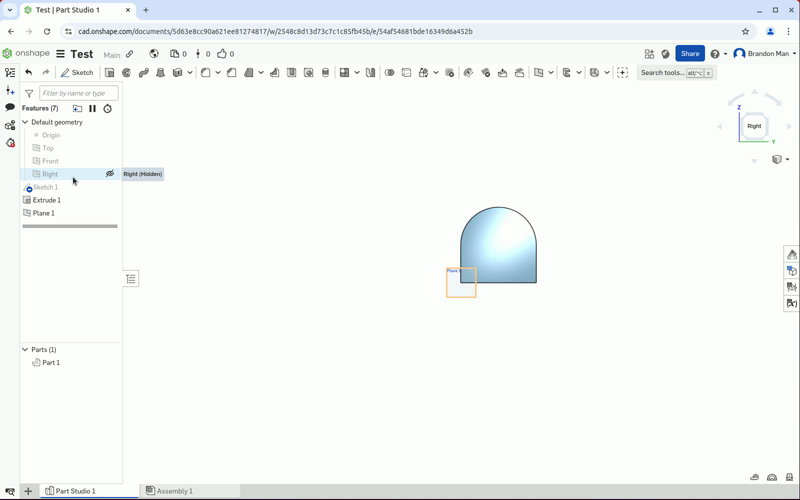
key(shift+s)
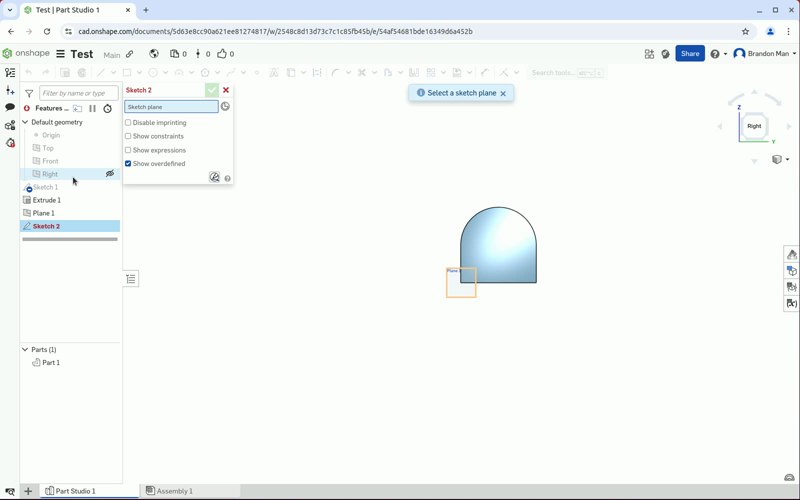
mouse_move(73, 215)
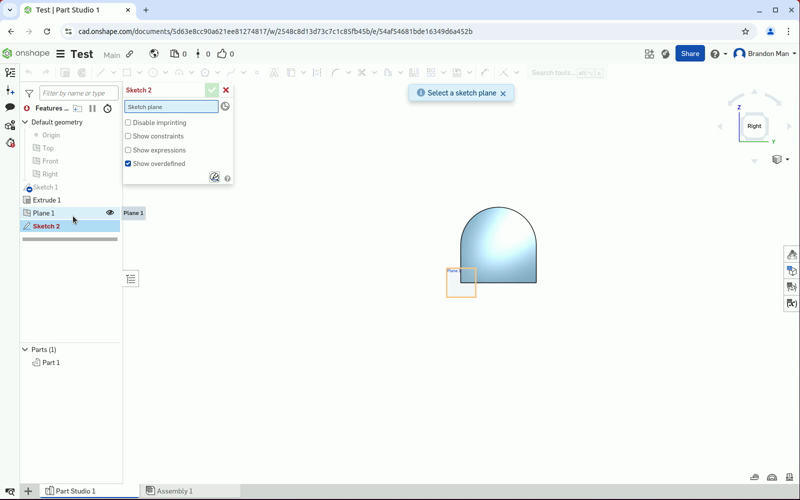
click(73, 215)
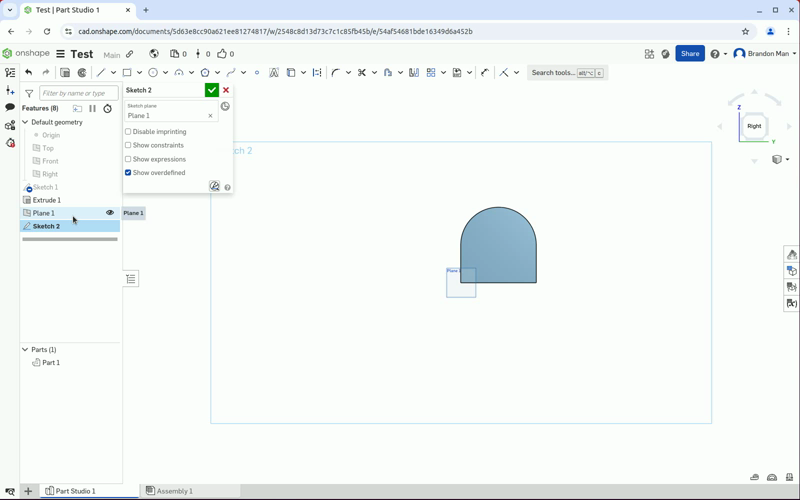
mouse_move(73, 352)
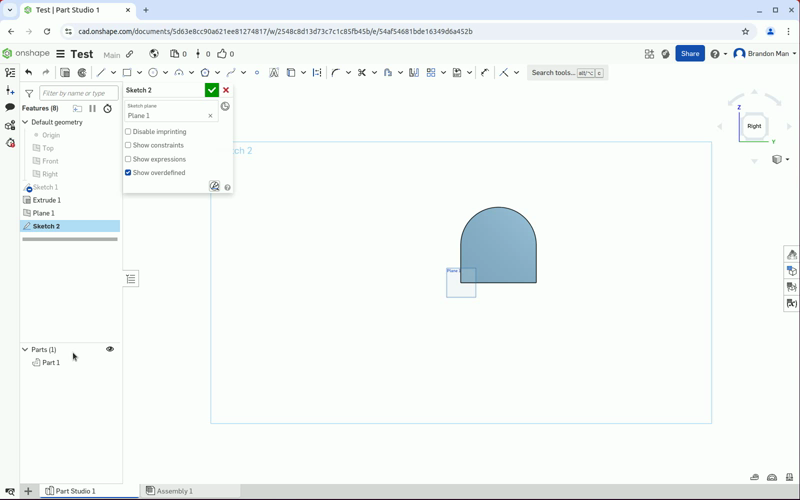
key(y)
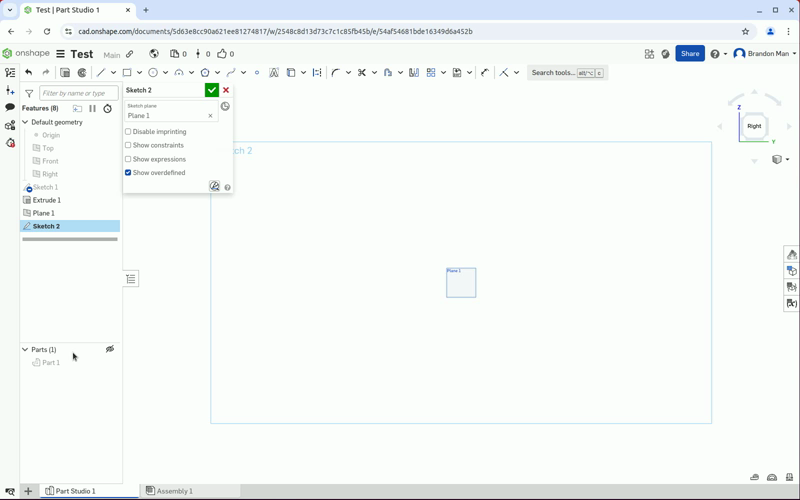
key(l)
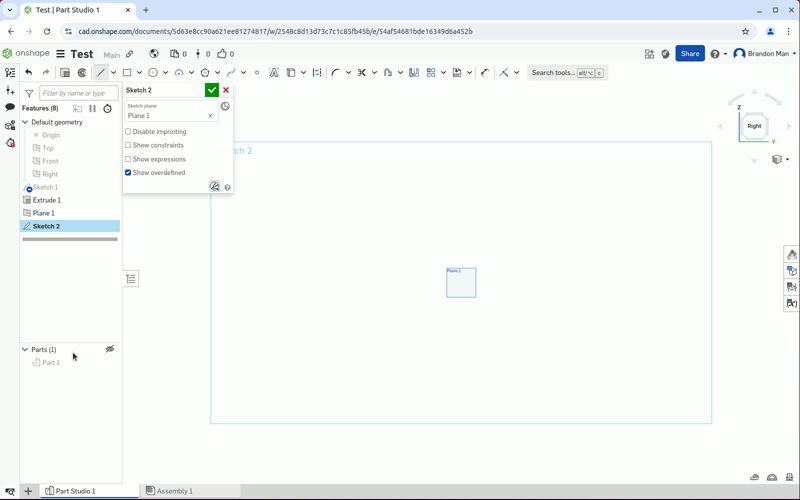
key_down(shift)
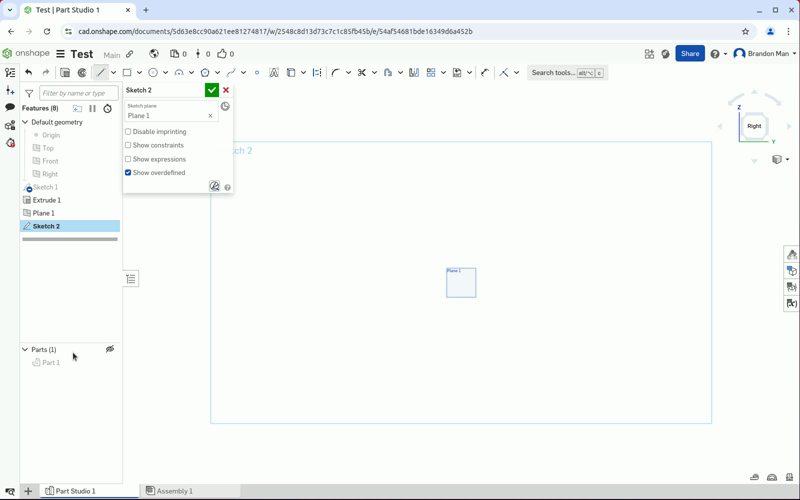
mouse_move(460, 282)
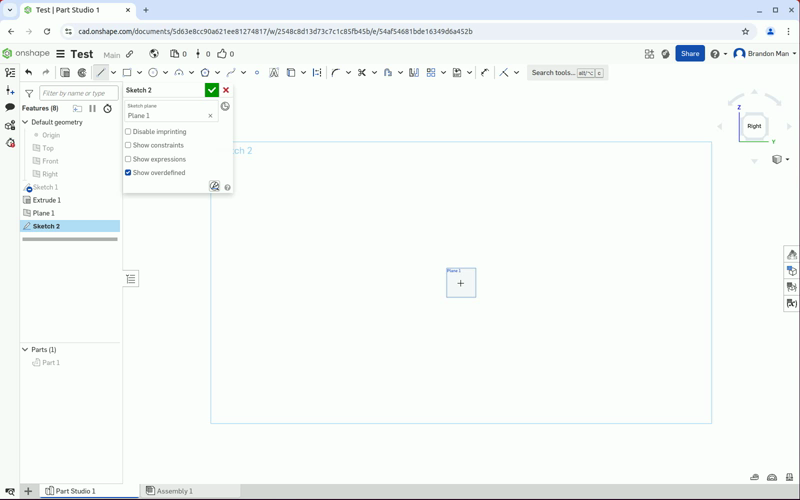
click(460, 282)
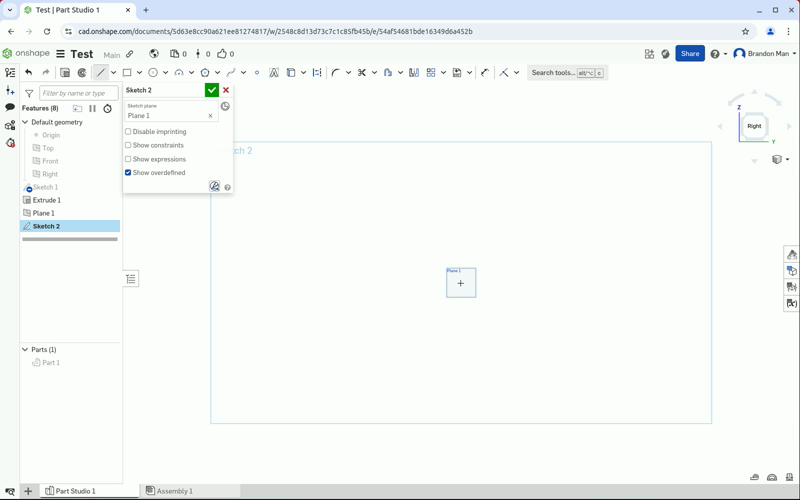
key_up(shift)
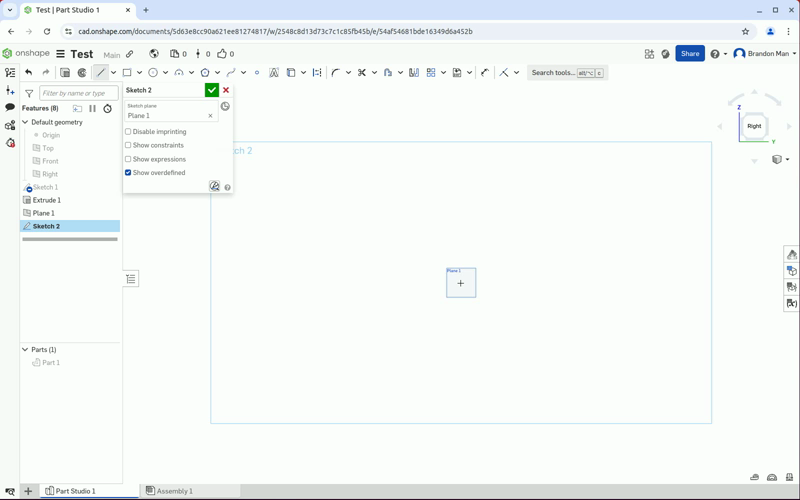
key_down(shift)
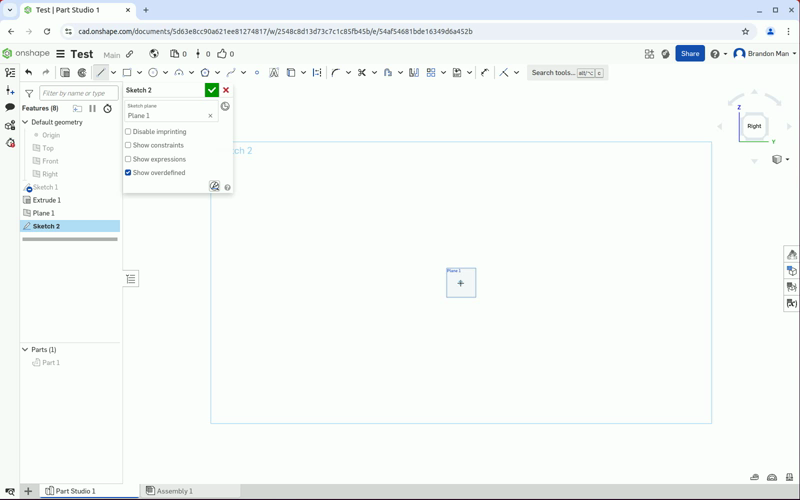
mouse_move(536, 282)
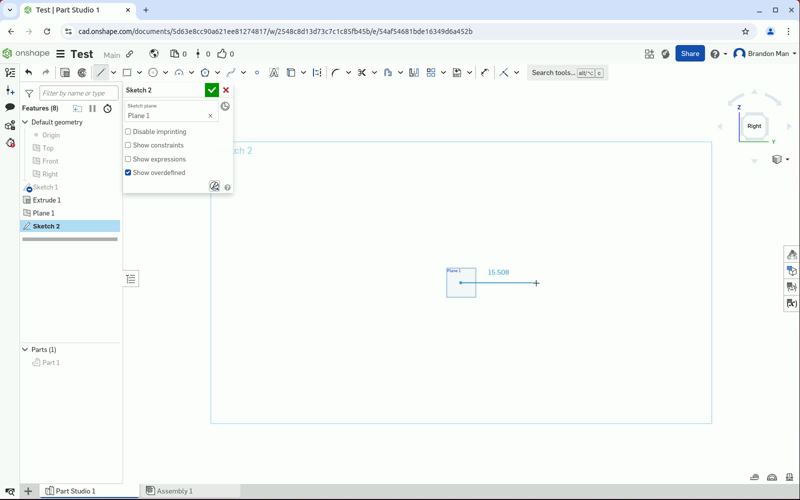
click(536, 282)
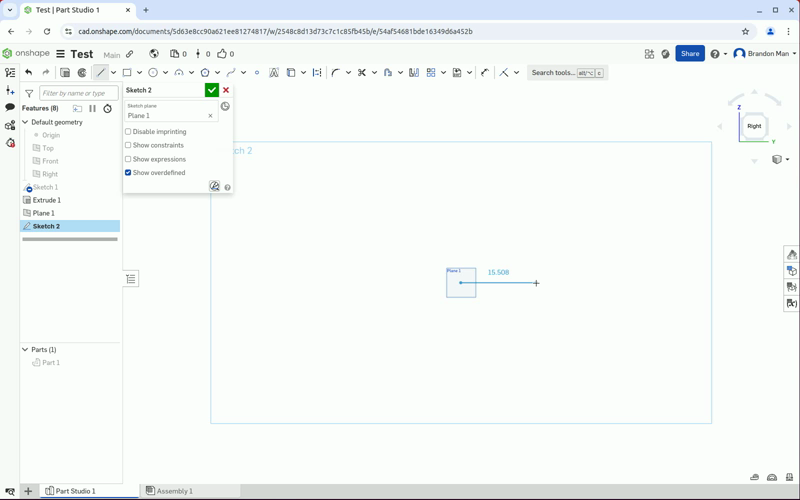
key_up(shift)
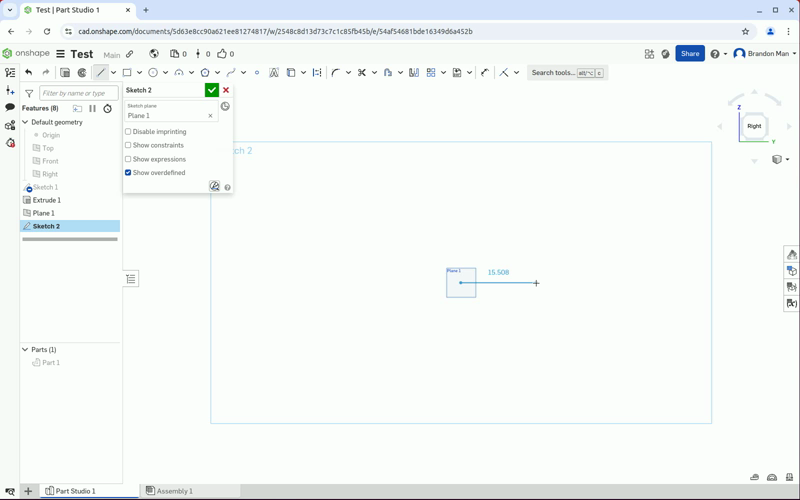
key_down(shift)
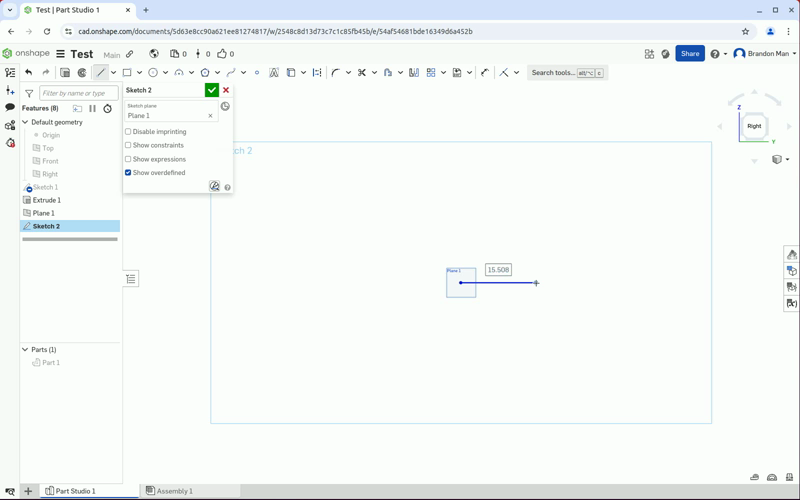
mouse_move(566, 282)
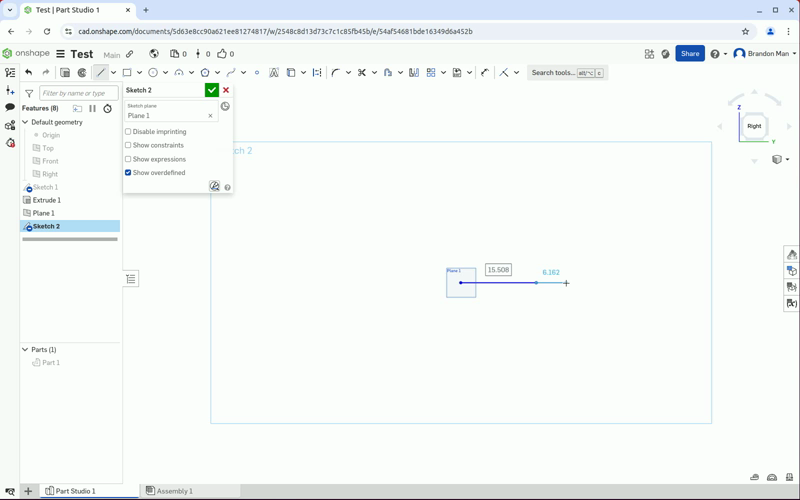
mouse_move(536, 264)
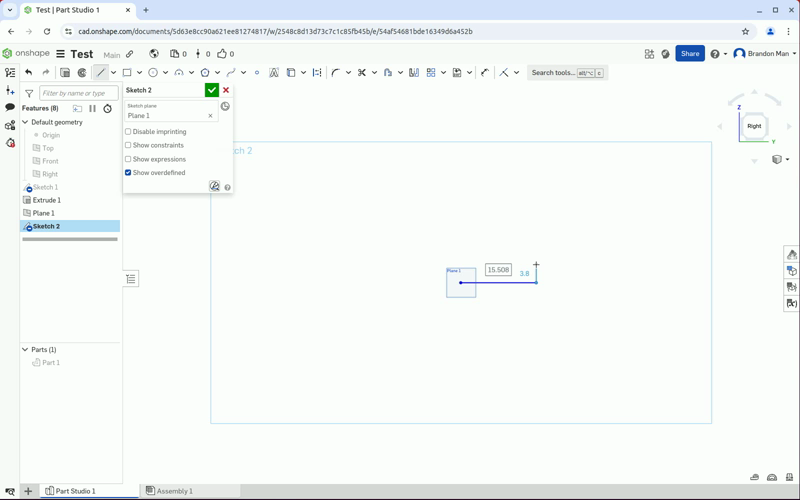
click(536, 264)
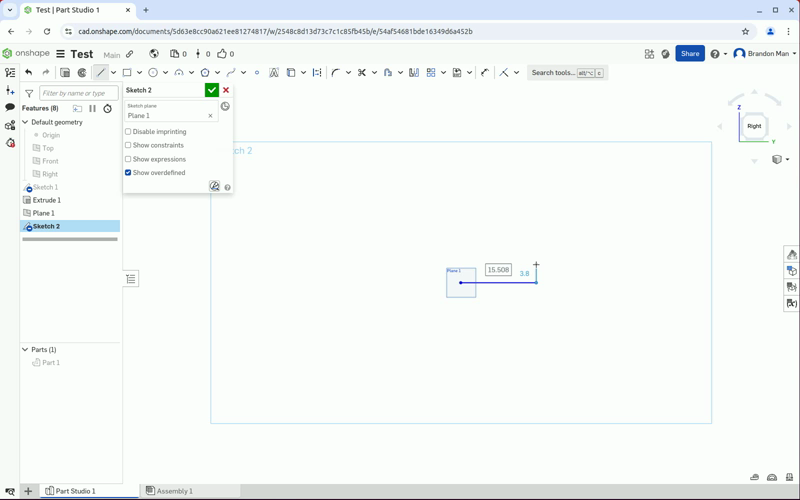
key_up(shift)
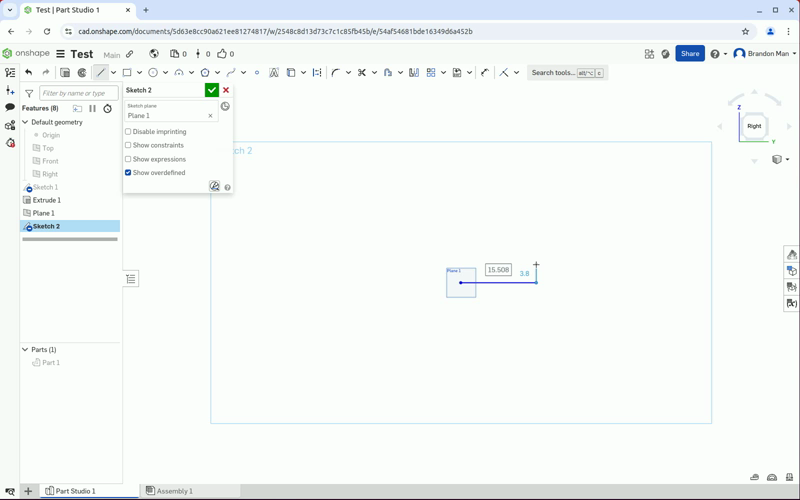
key_down(shift)
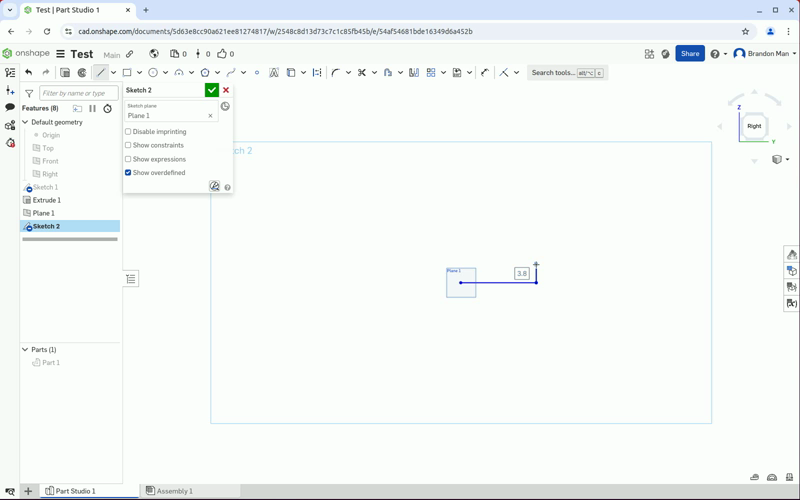
mouse_move(460, 264)
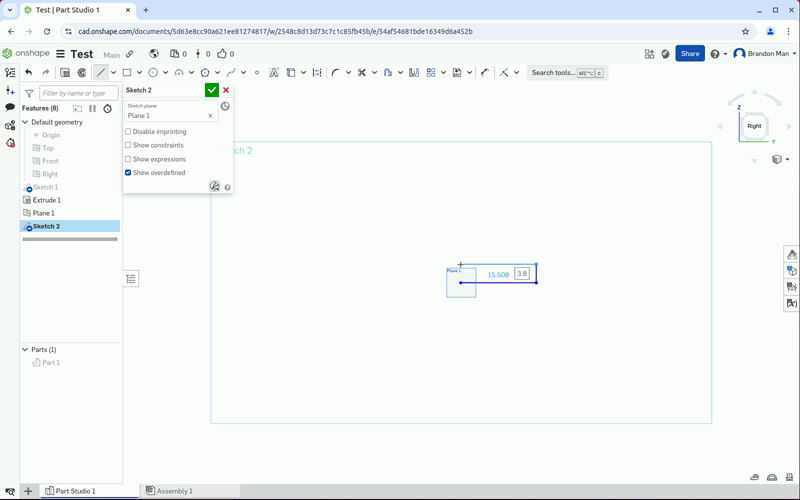
click(460, 264)
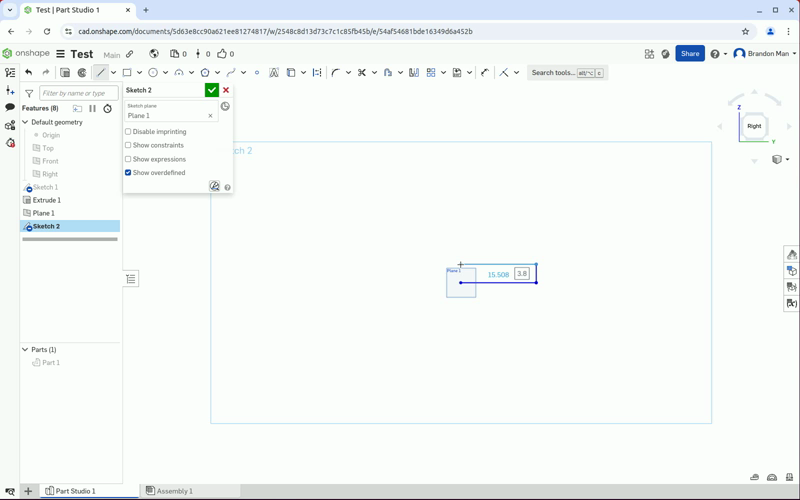
key_up(shift)
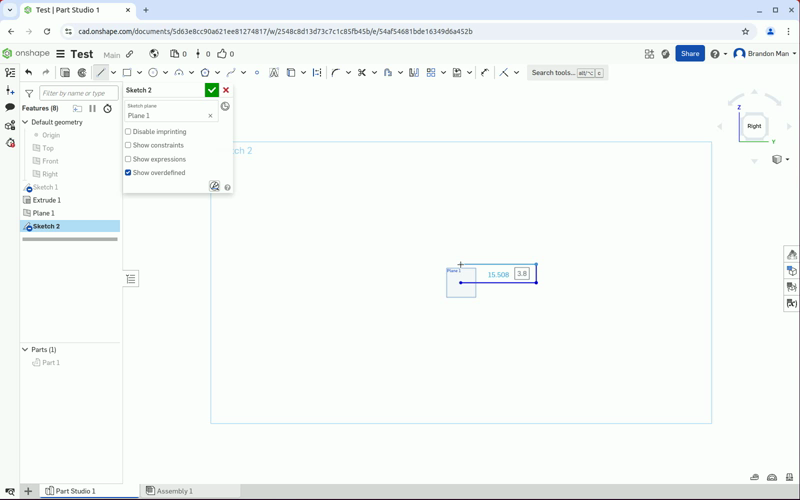
mouse_move(490, 264)
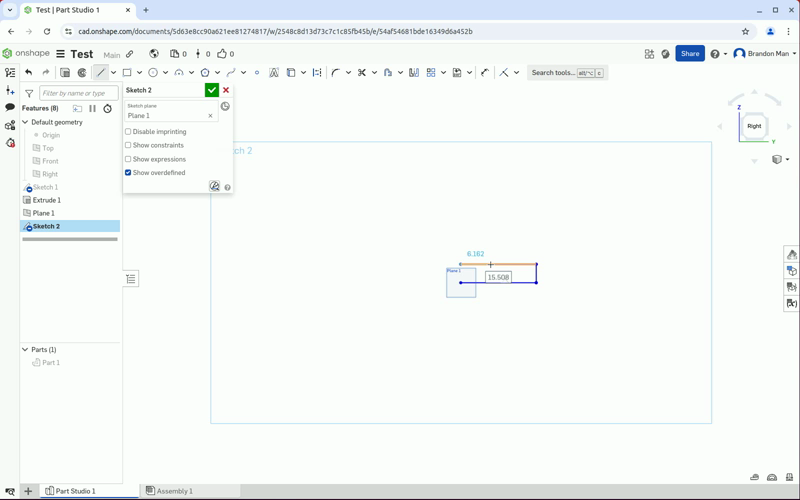
key_down(shift)
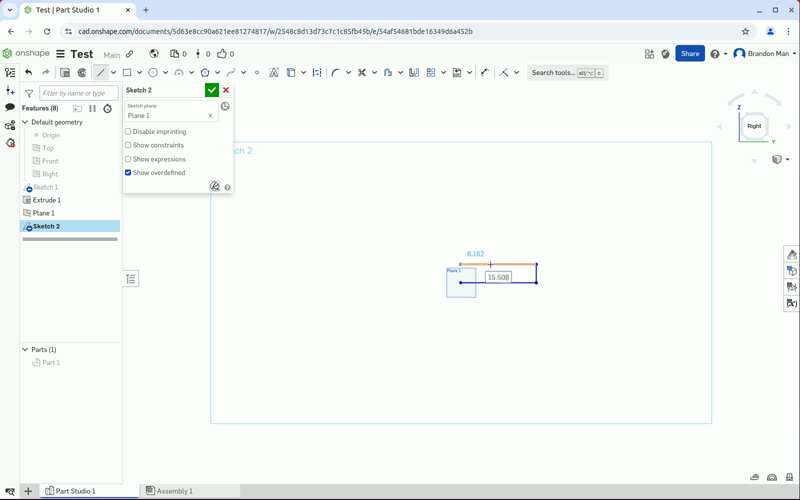
mouse_move(460, 282)
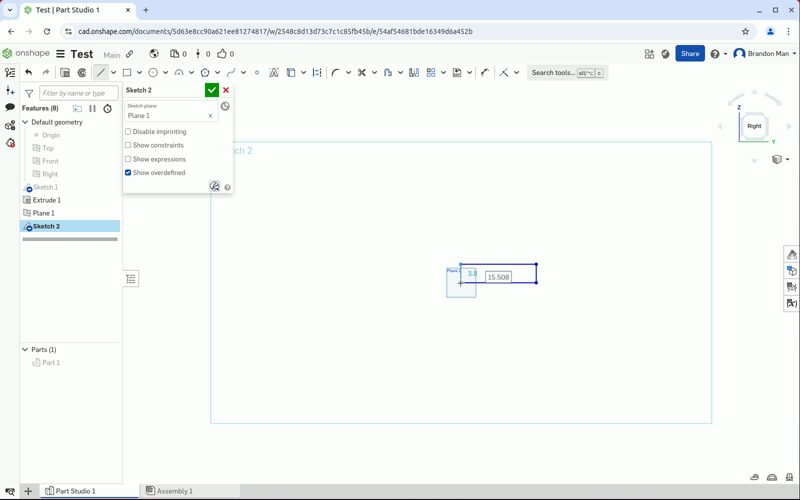
key_up(shift)
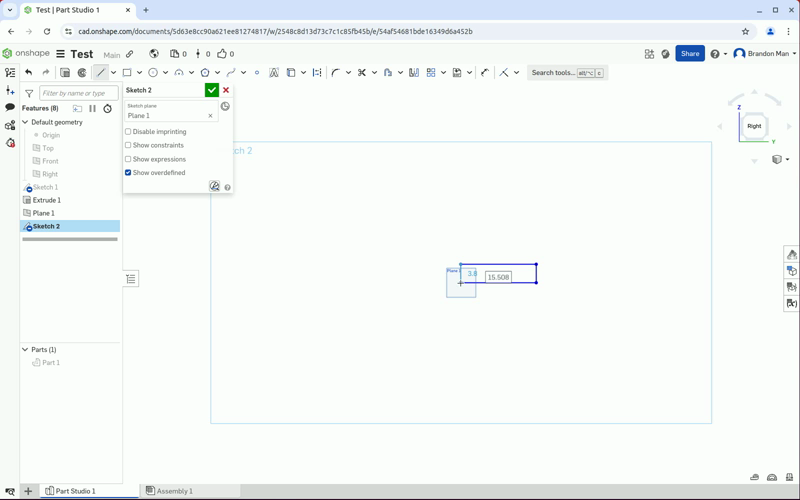
click(460, 282)
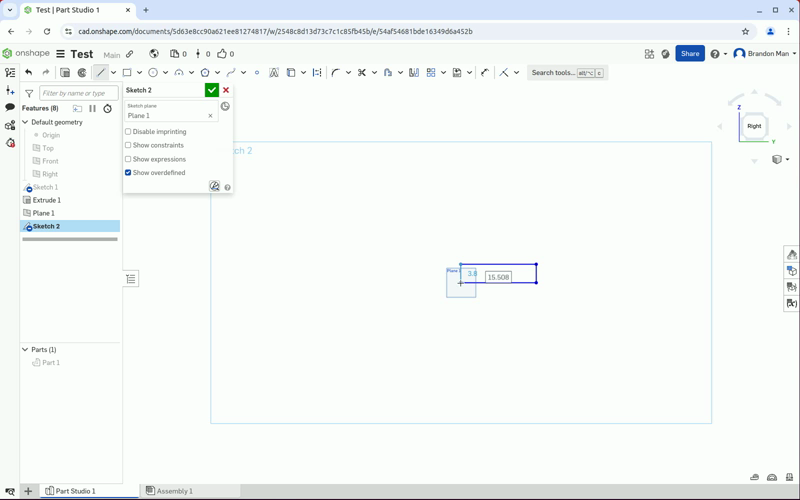
key(esc)
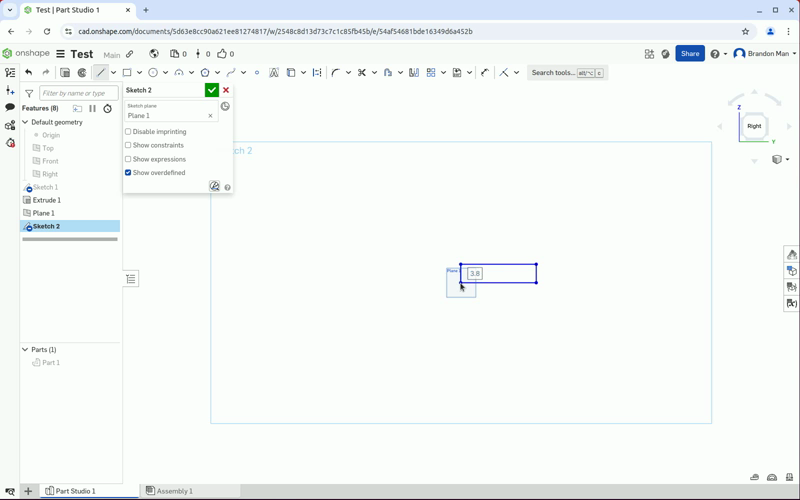
mouse_move(508, 266)
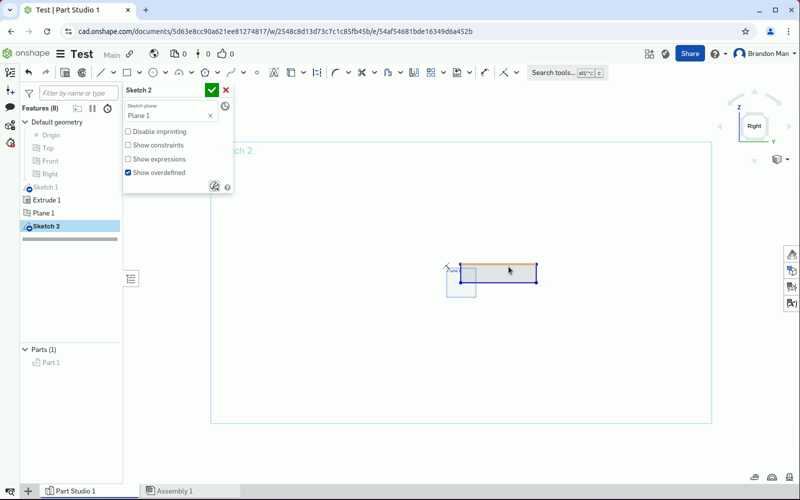
scroll(6)
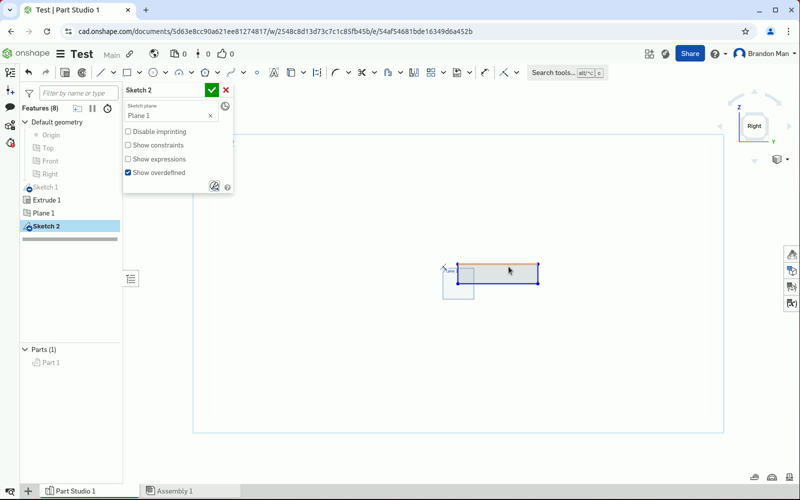
scroll(6)
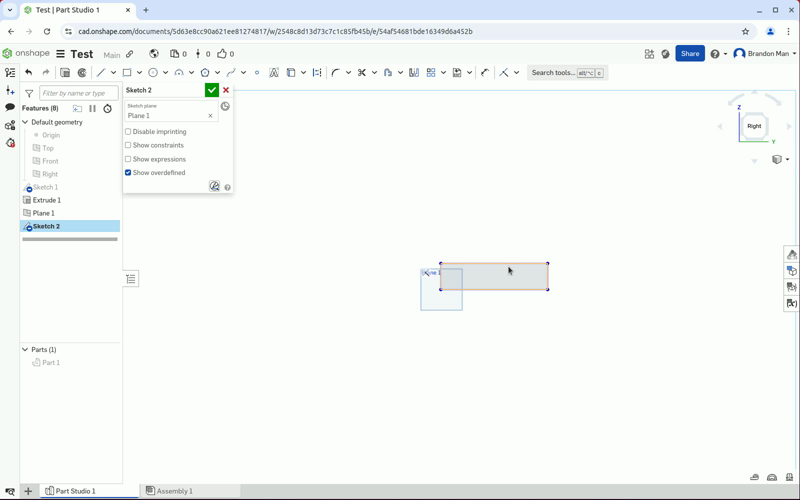
scroll(6)
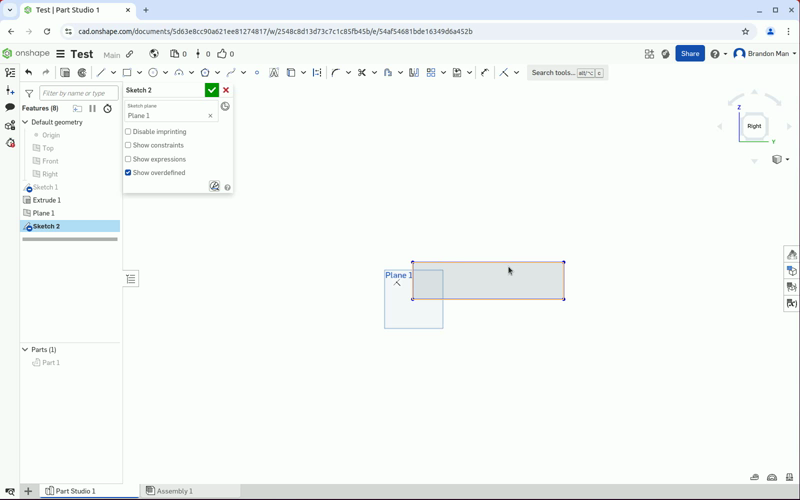
scroll(6)
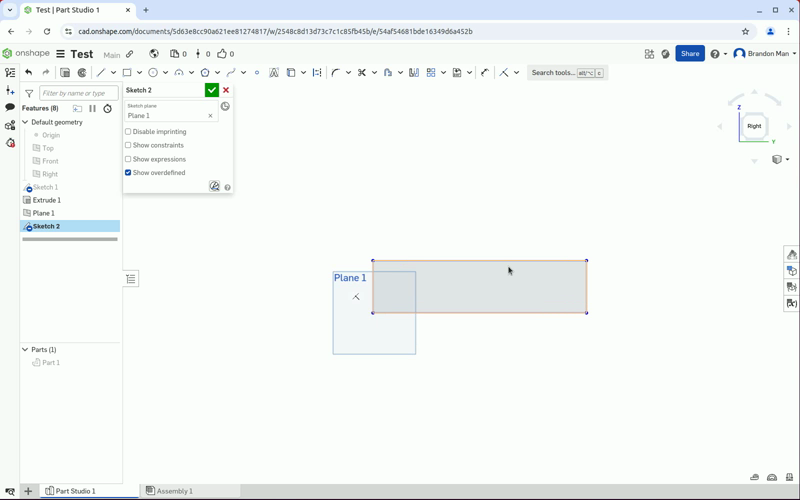
scroll(6)
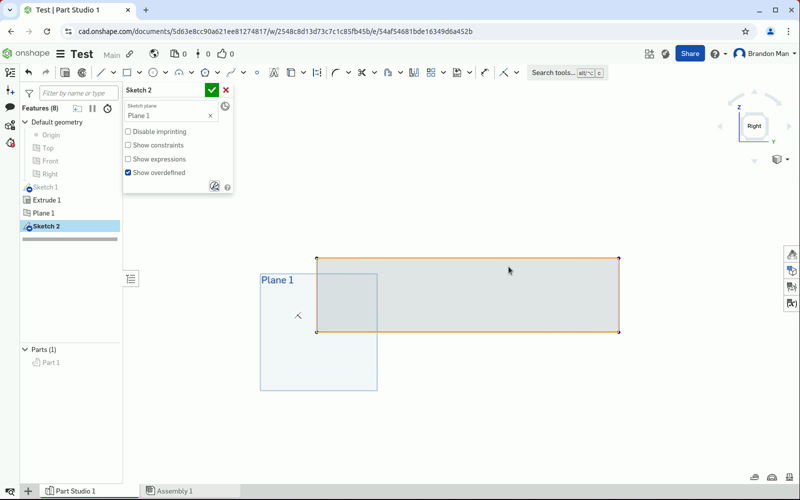
scroll(6)
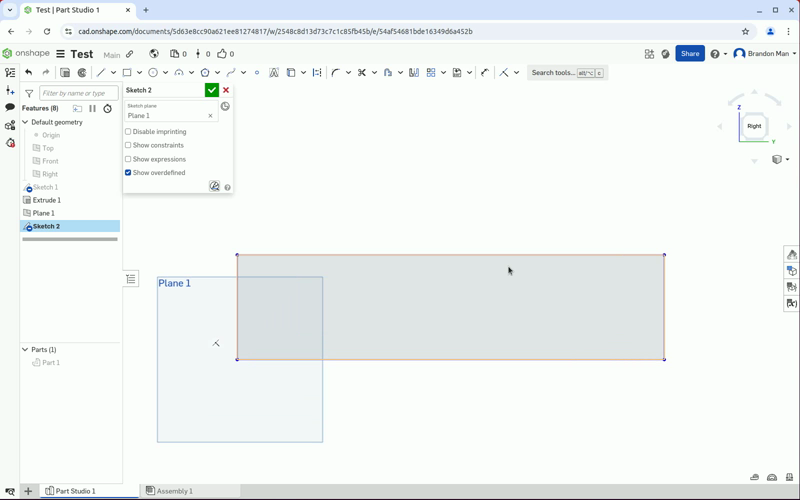
scroll(6)
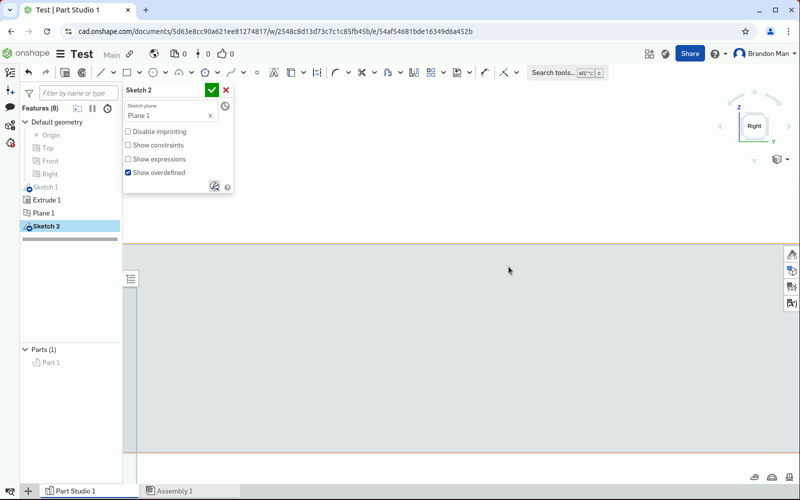
click(508, 266)
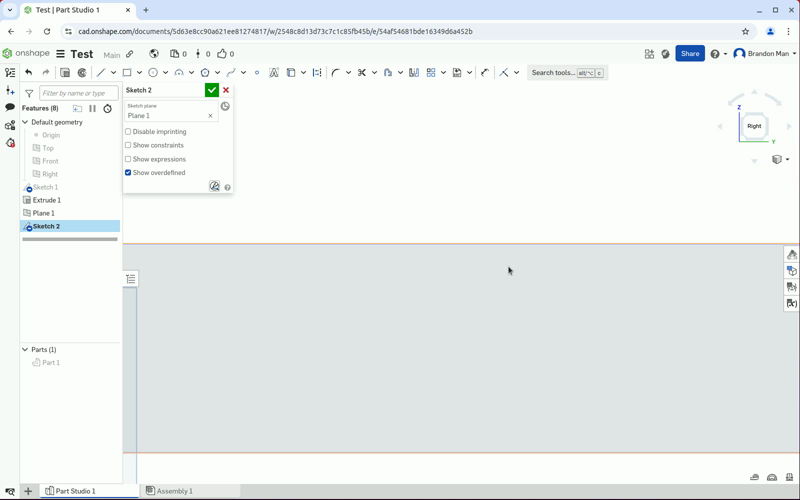
scroll(-6)
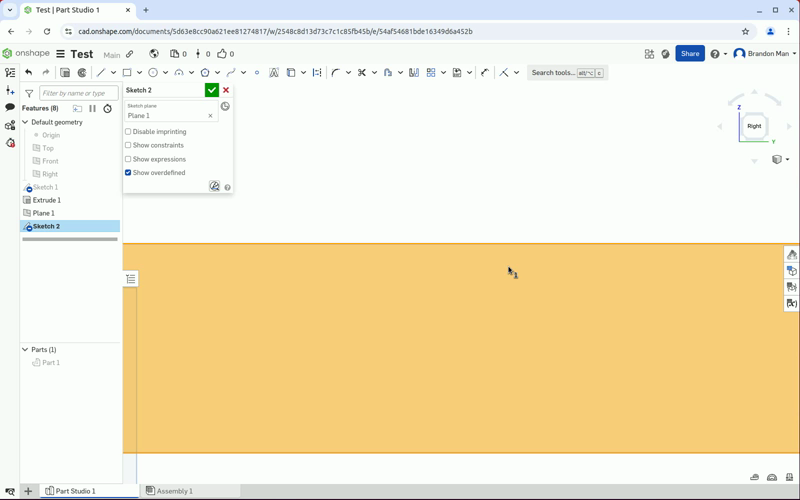
scroll(-6)
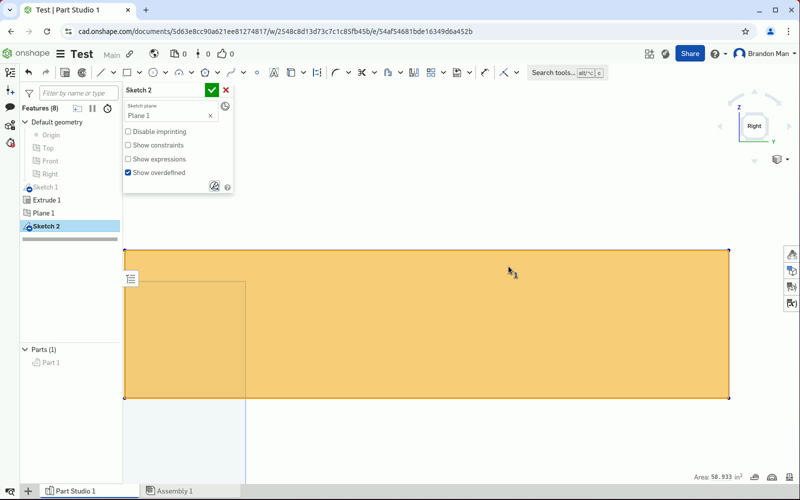
scroll(-6)
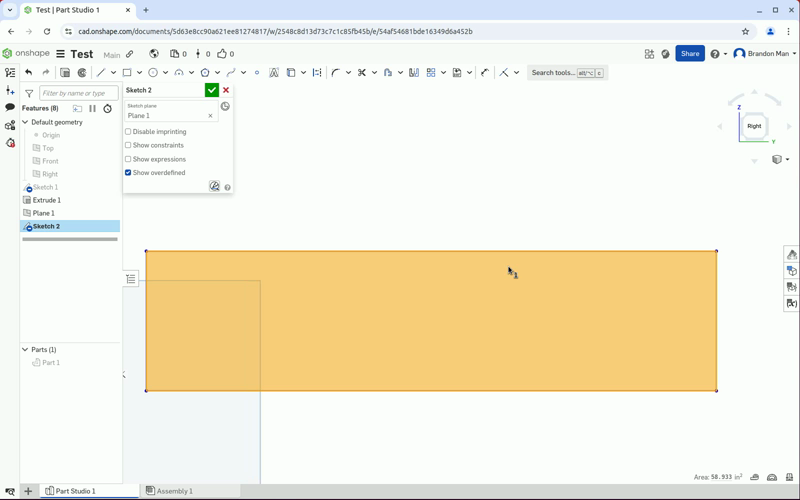
scroll(-6)
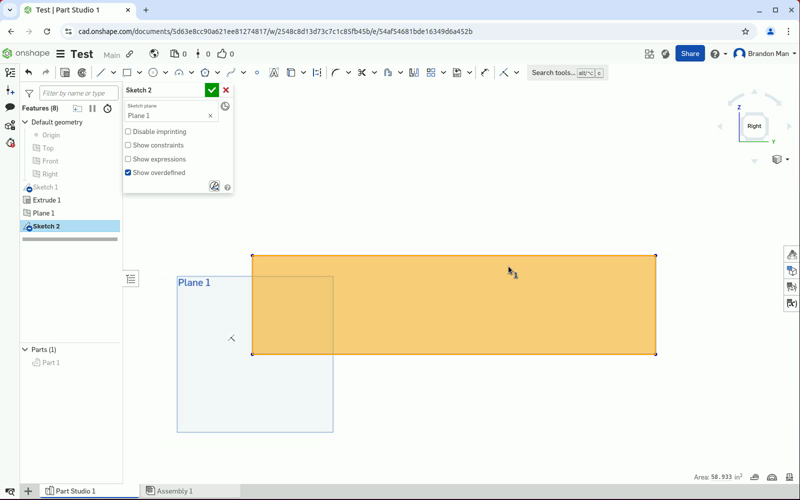
scroll(-6)
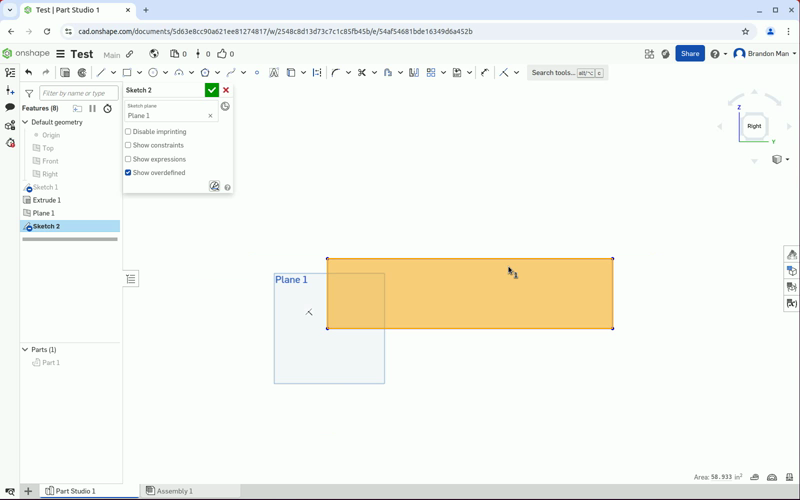
scroll(-6)
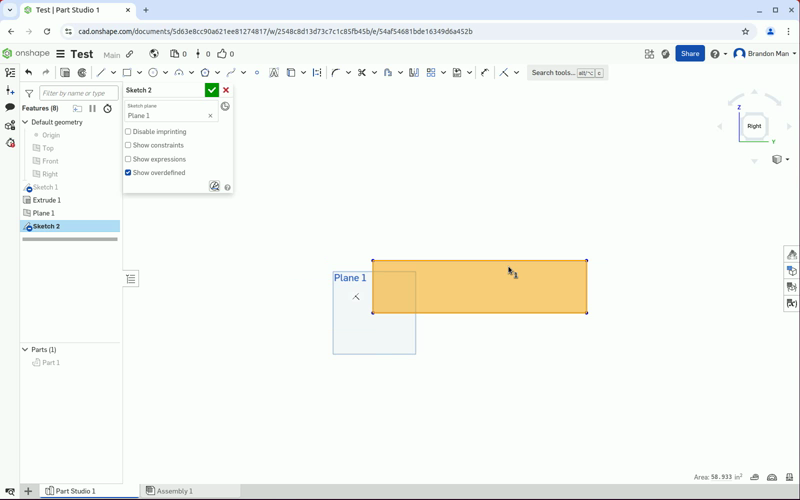
scroll(-6)
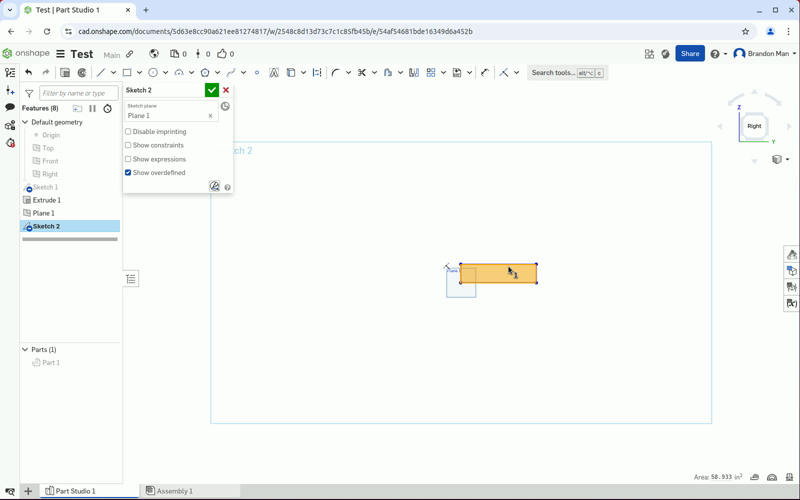
mouse_move(73, 352)
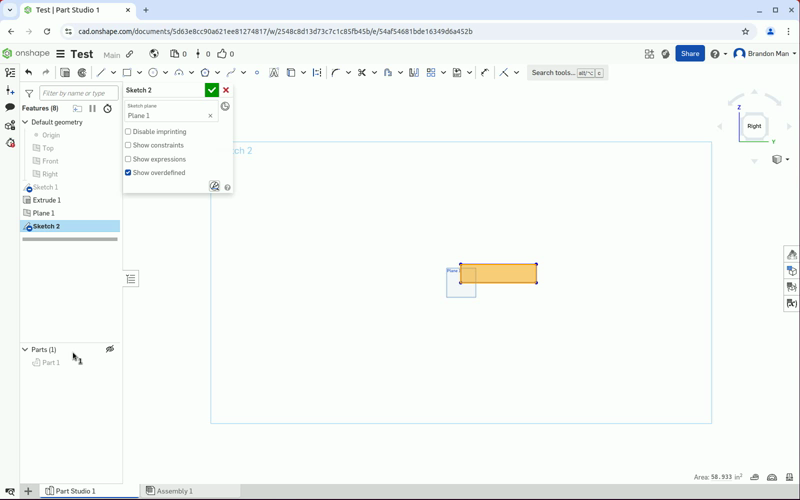
key(shift+y)
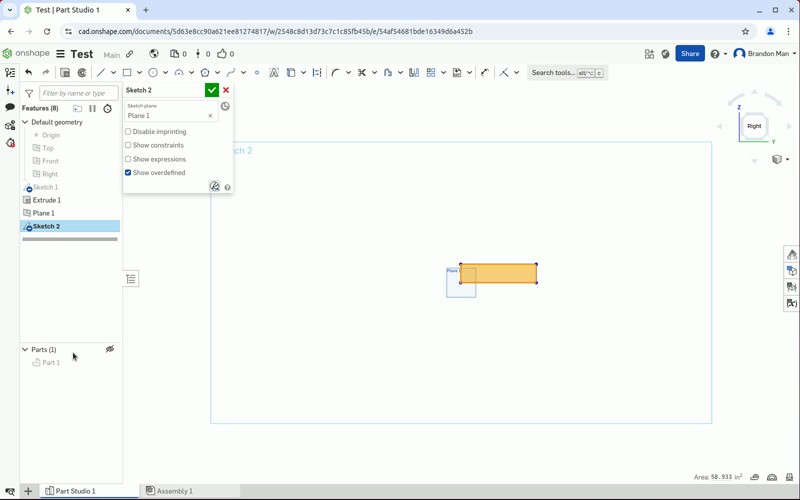
key(shift+e)
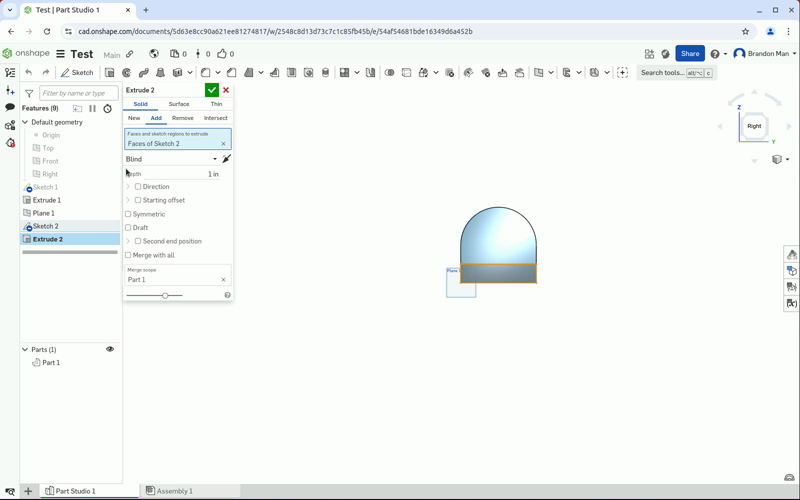
mouse_move(143, 106)
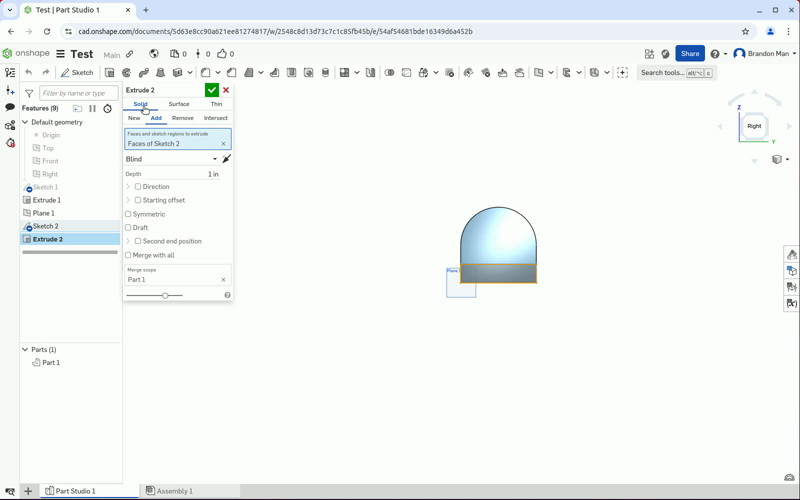
click(143, 106)
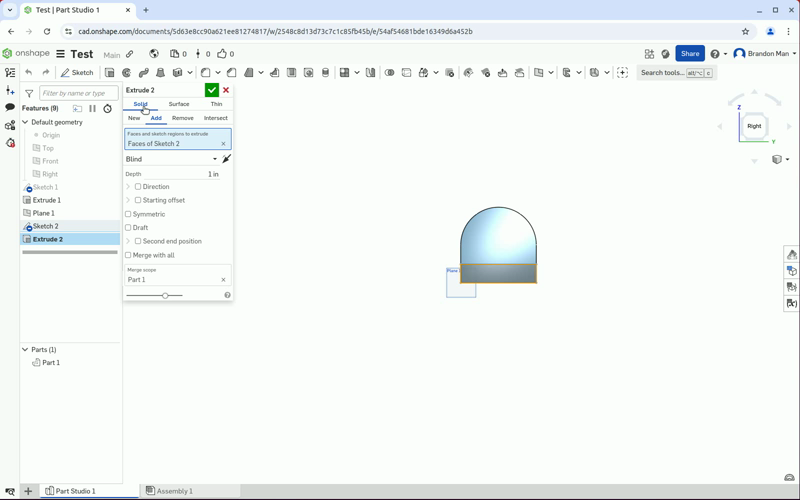
mouse_move(137, 120)
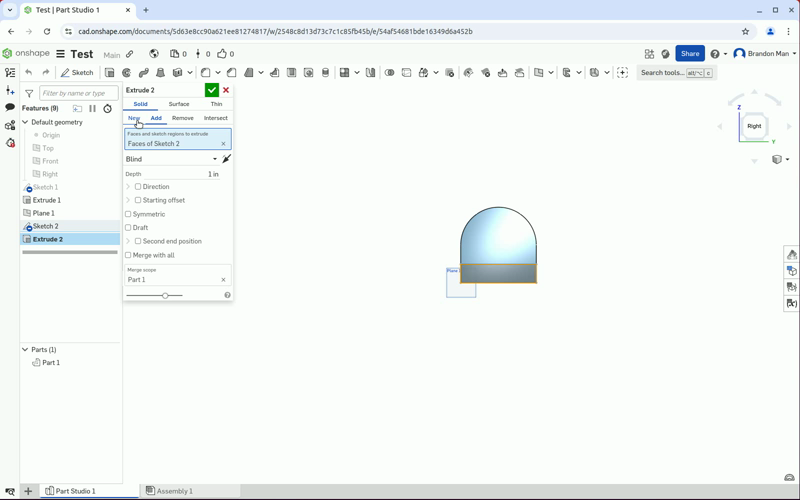
click(137, 120)
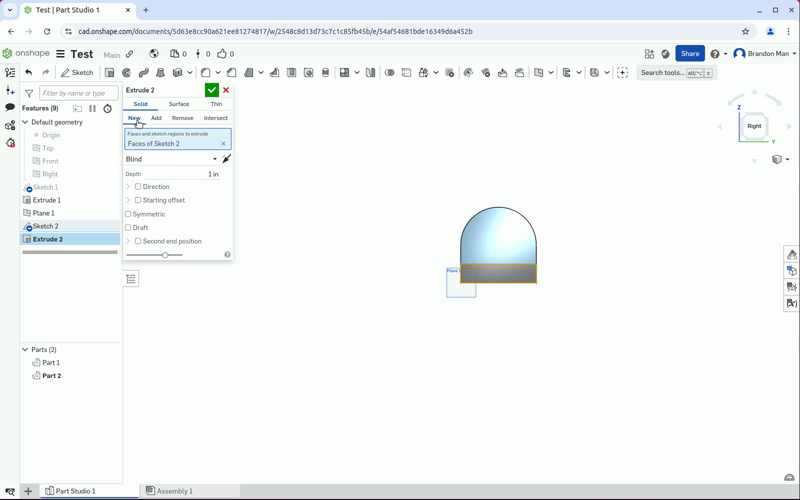
key(tab, 4)
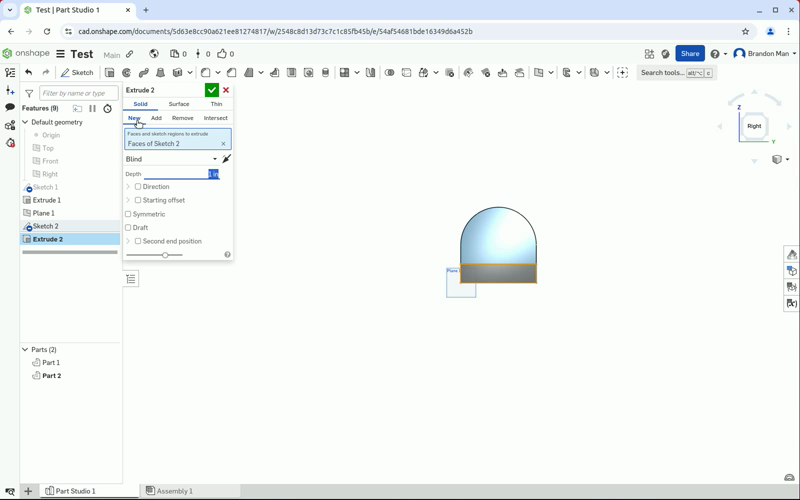
text(15.405)
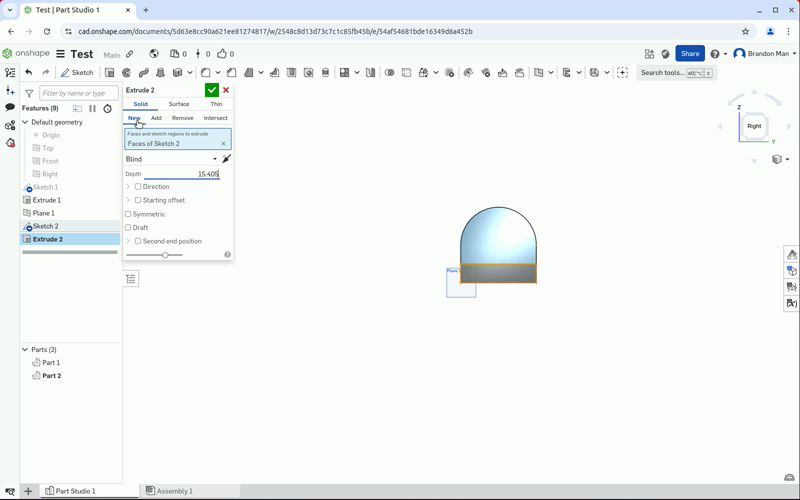
key(enter)
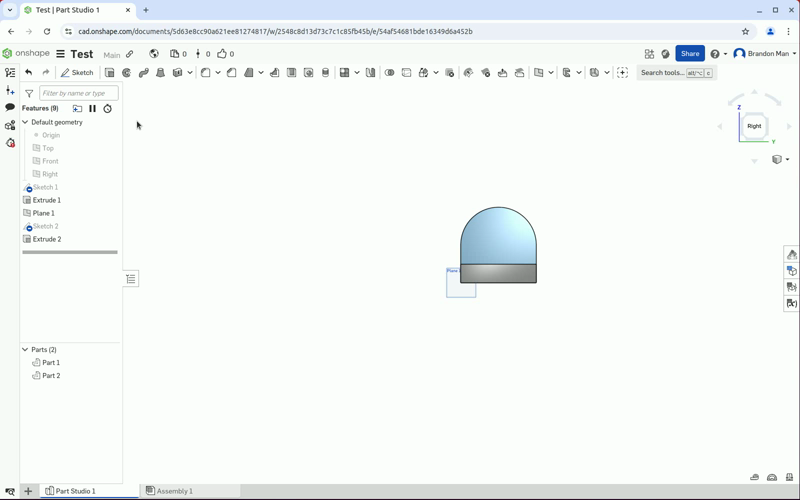
key(shift+h)
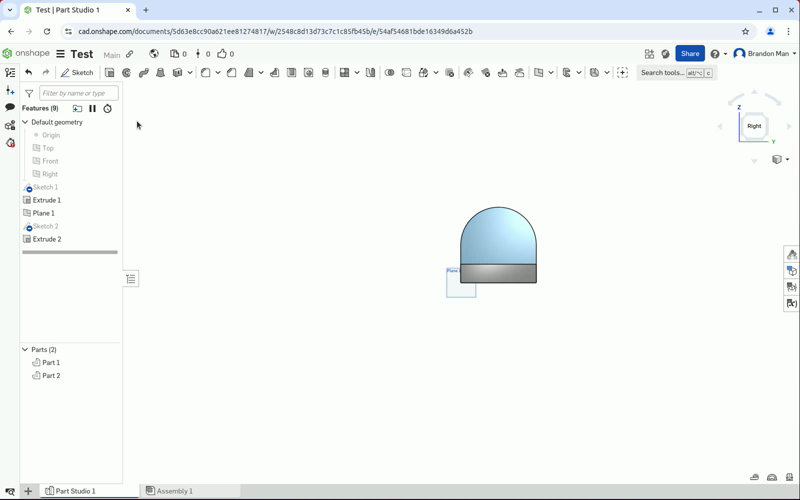
key(shift+h)
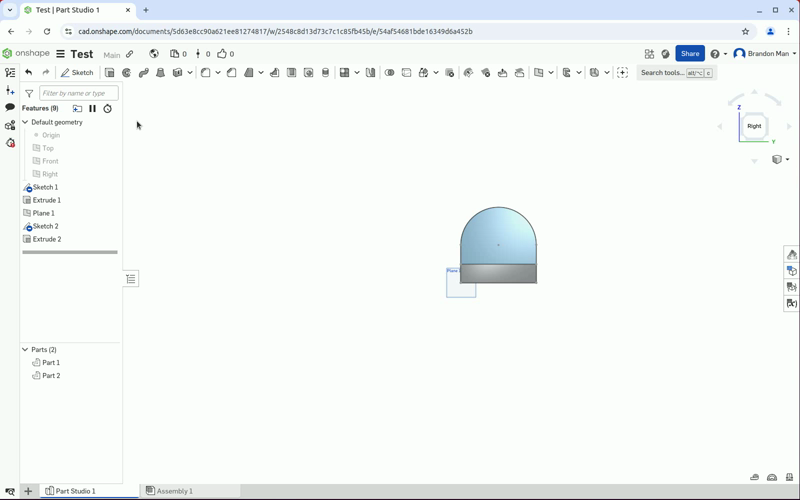
key(shift+7)
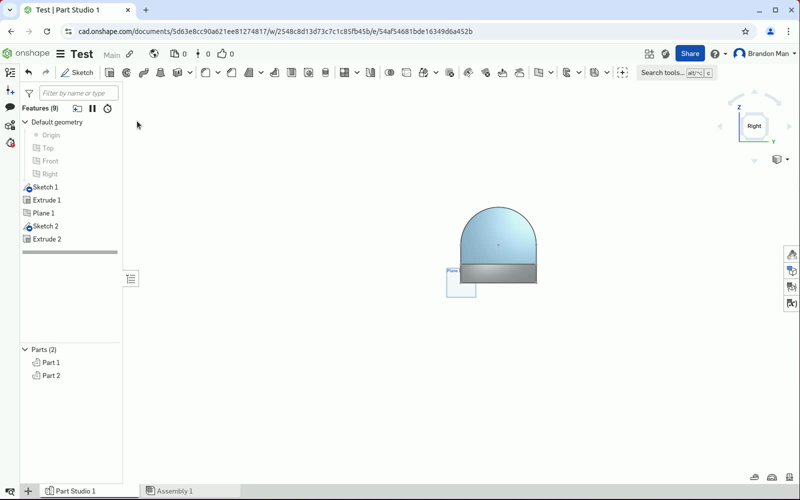
key(right, 2)
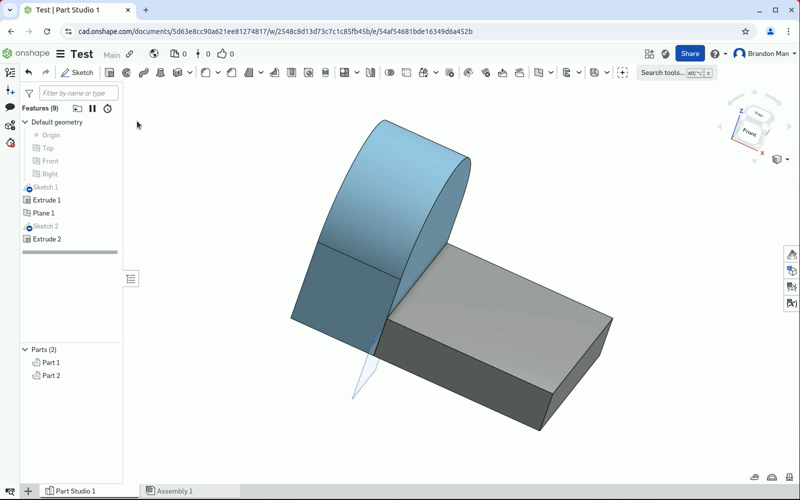
key(down, 2)
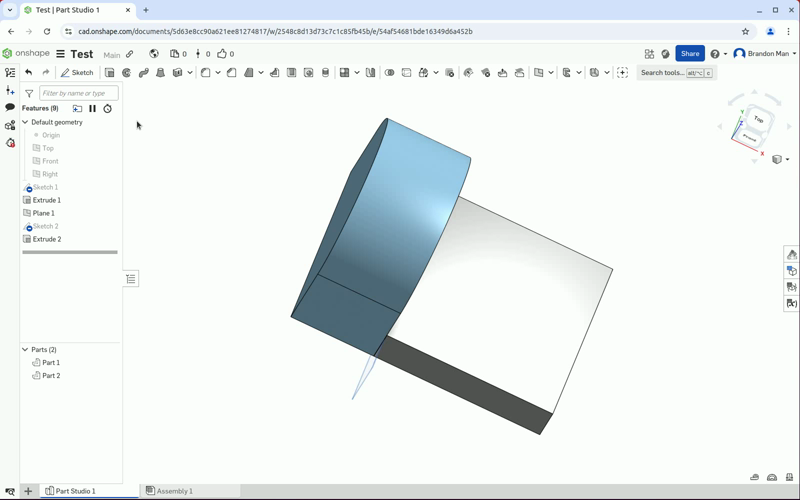
key(up, 2)
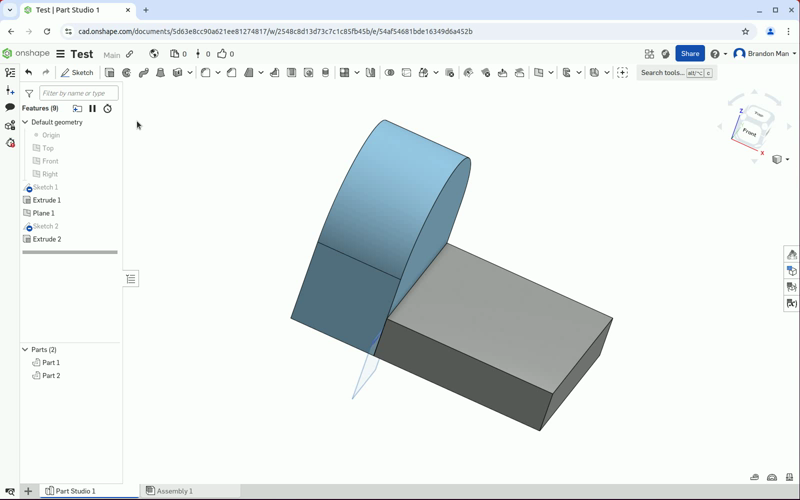
key(left, 2)
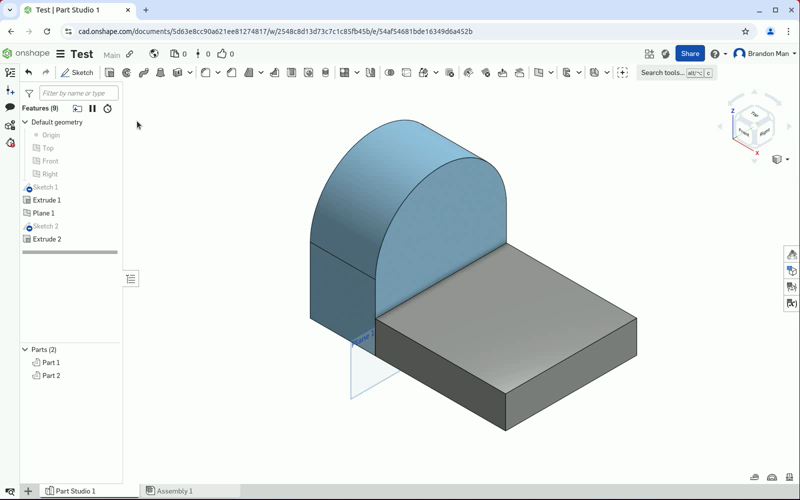
mouse_move(73, 189)
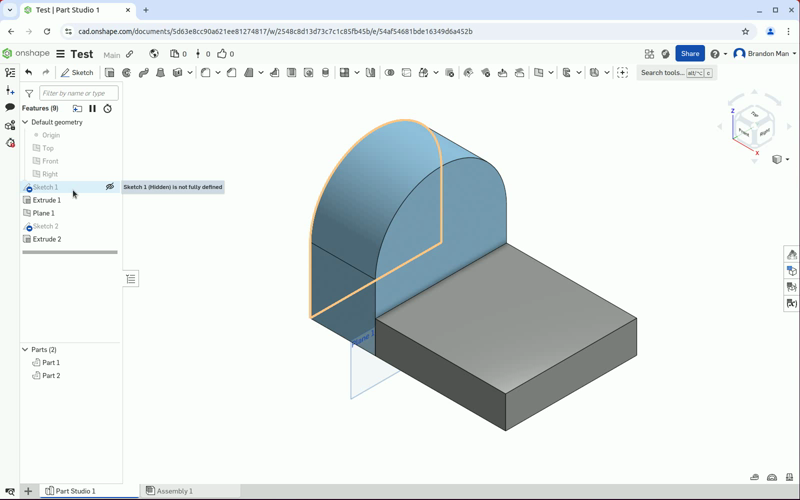
click(73, 189)